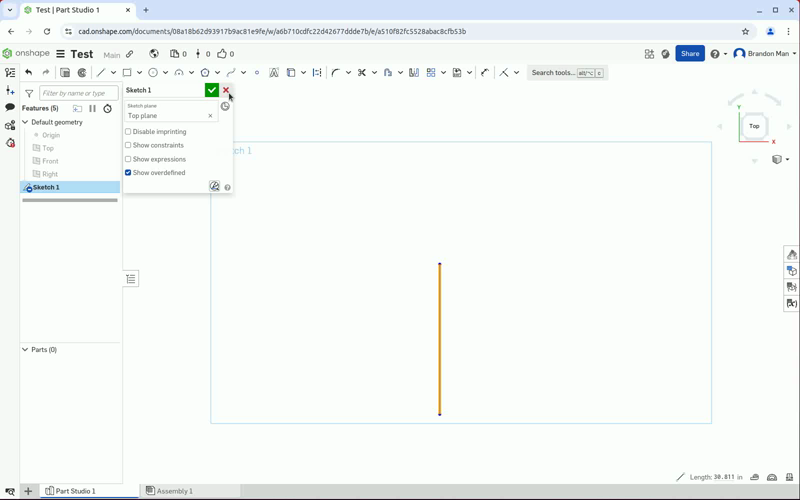
key(shift+h)
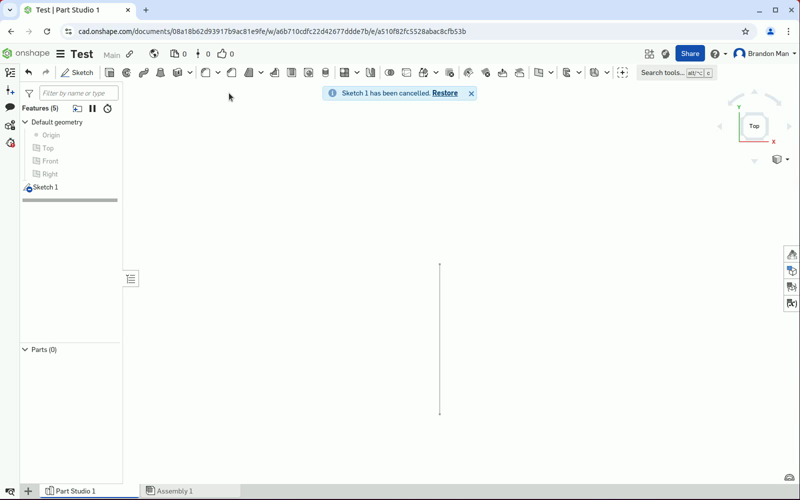
mouse_move(73, 352)
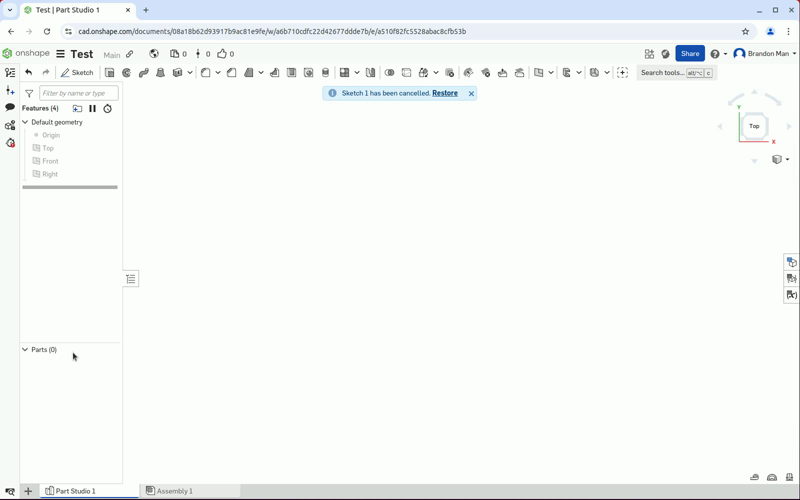
key(y)
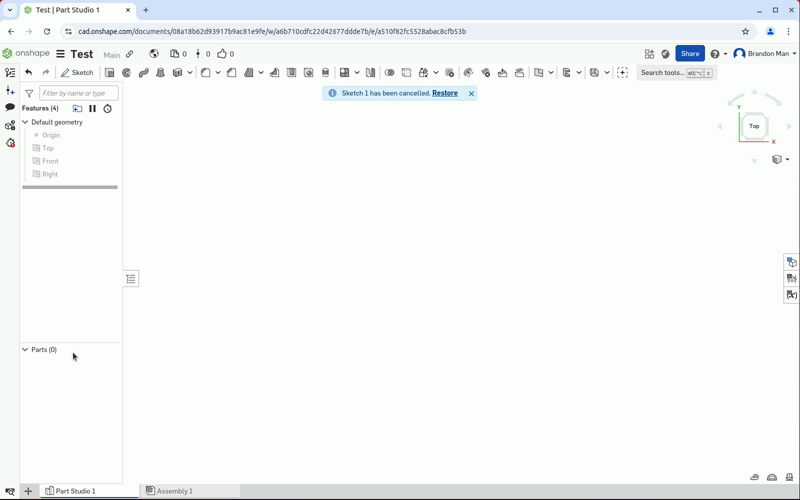
key(shift+p)
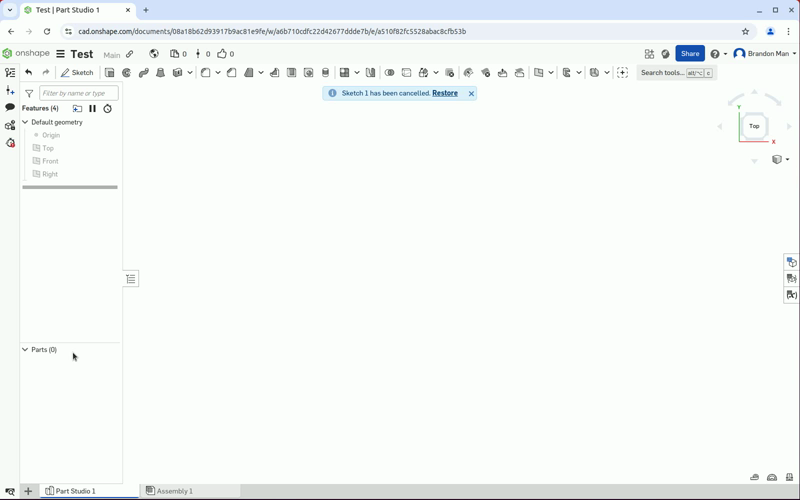
key(space)
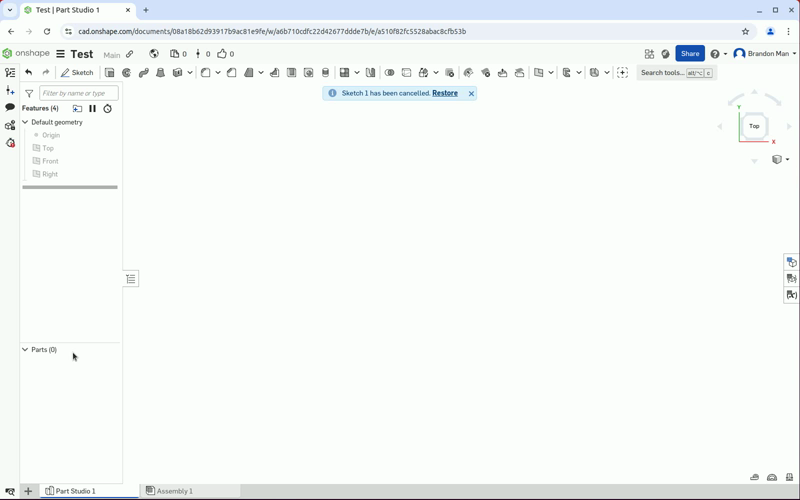
key_down(shift)
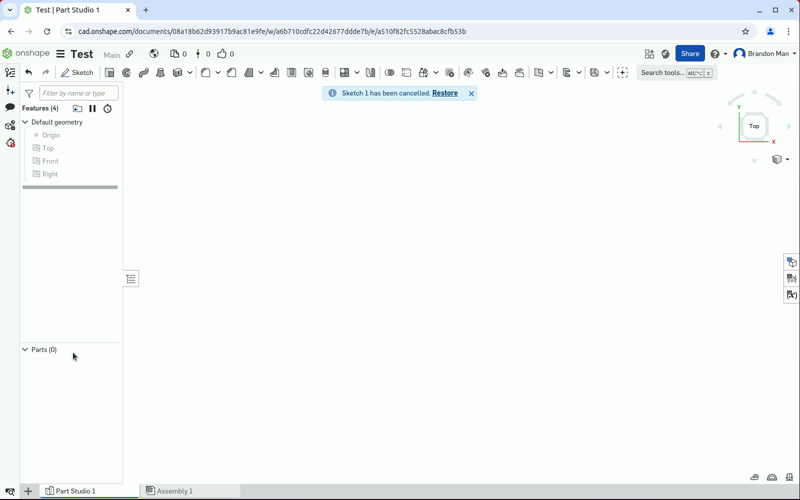
key(up)
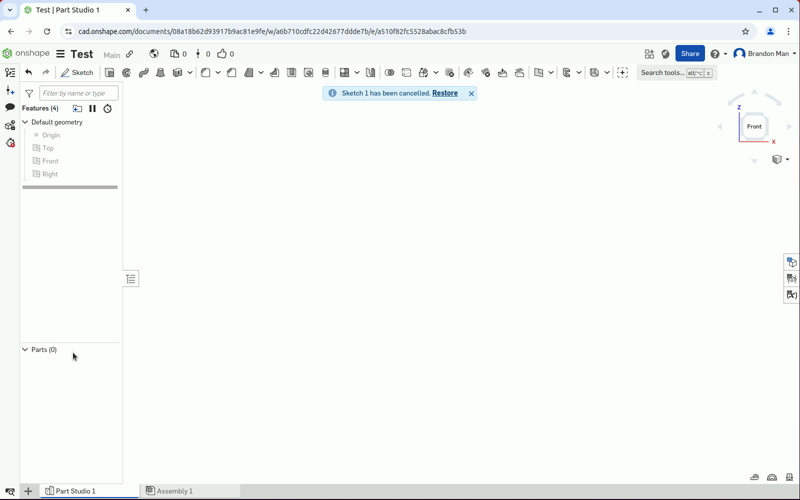
key_up(shift)
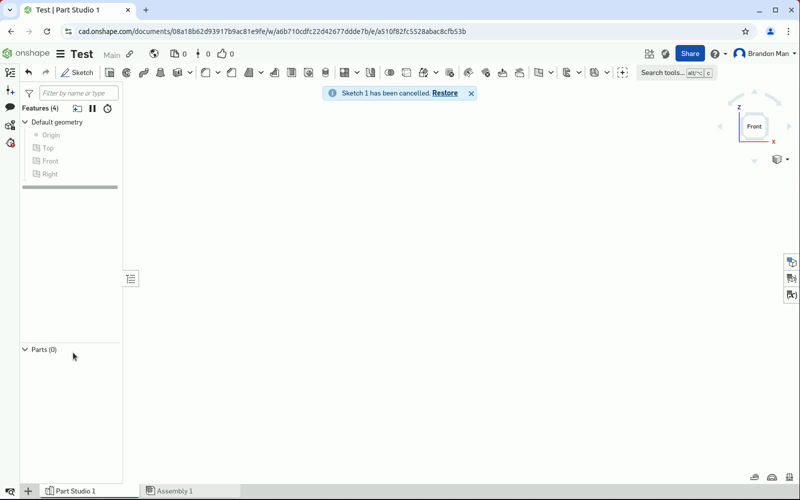
mouse_move(73, 352)
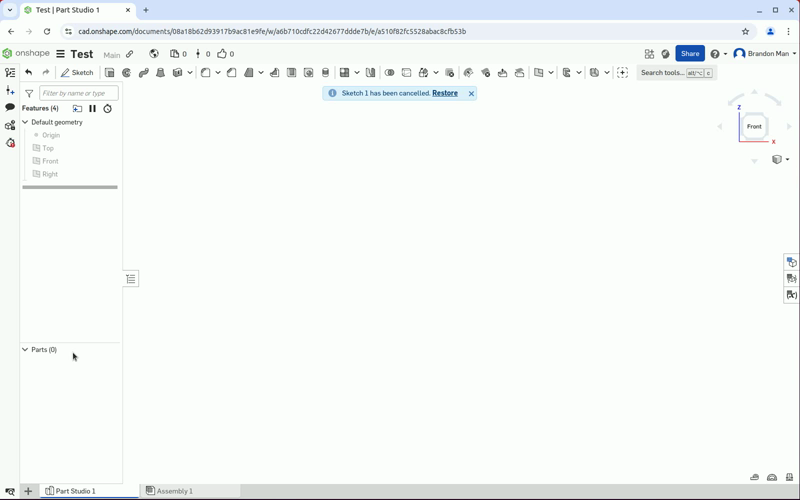
key(shift+y)
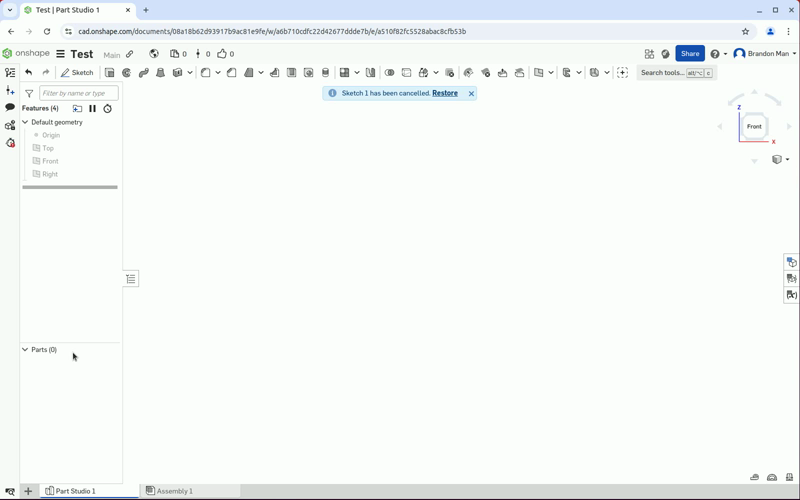
key(shift+s)
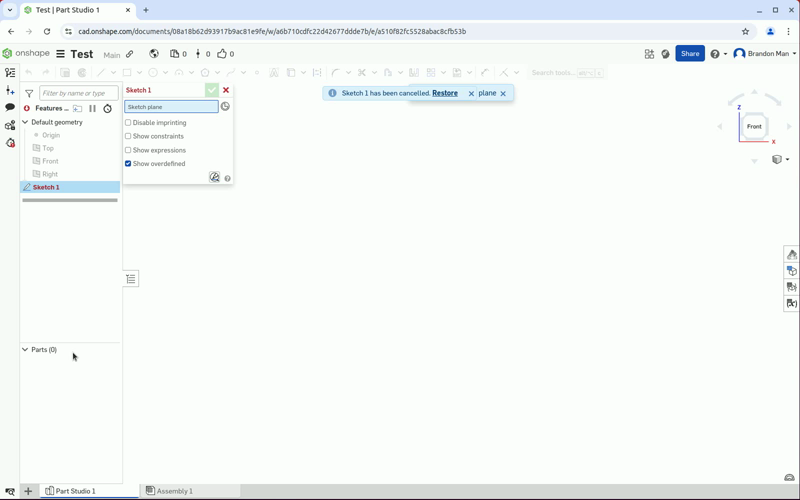
mouse_move(73, 163)
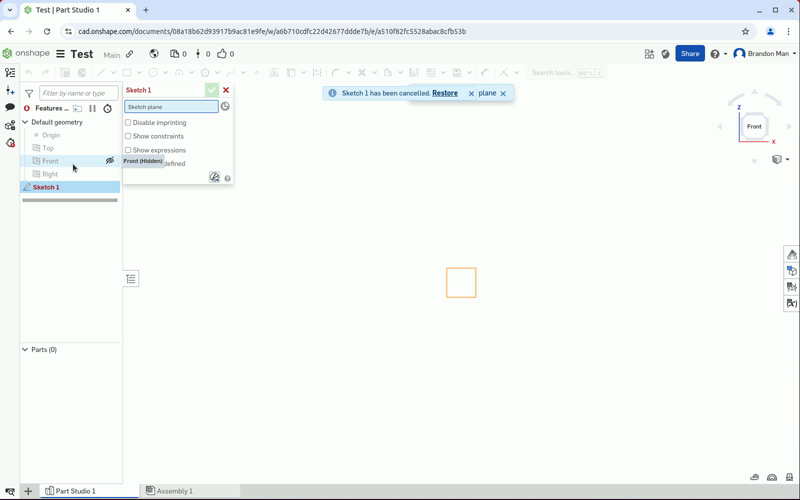
click(73, 163)
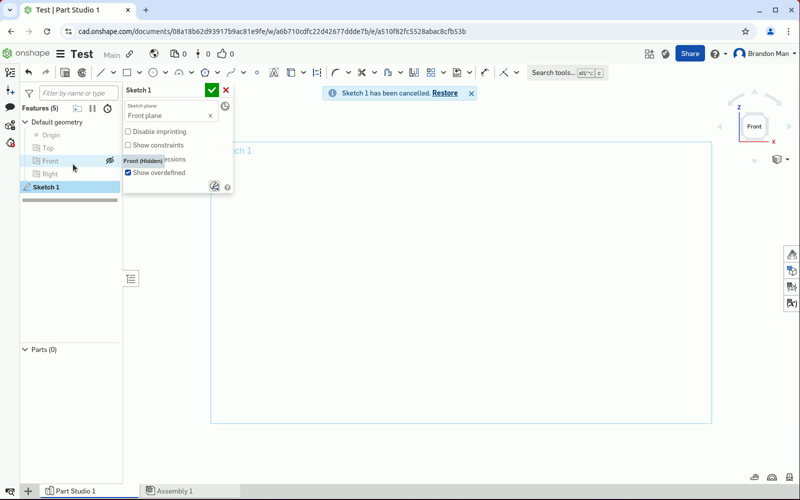
mouse_move(73, 352)
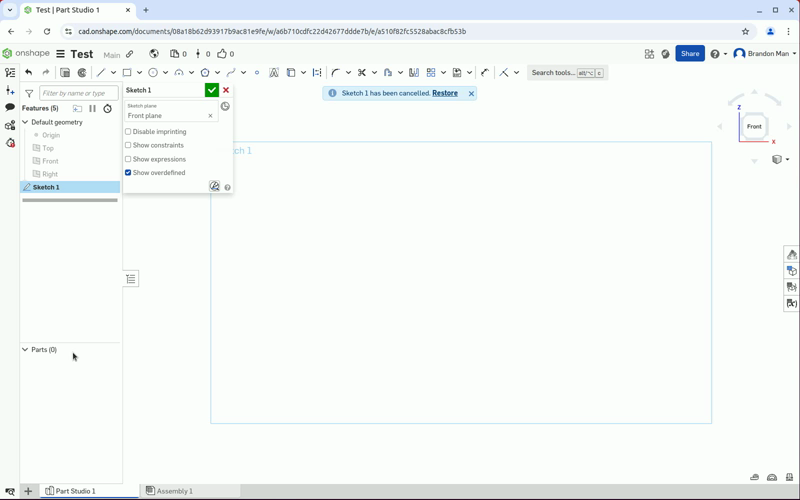
key(y)
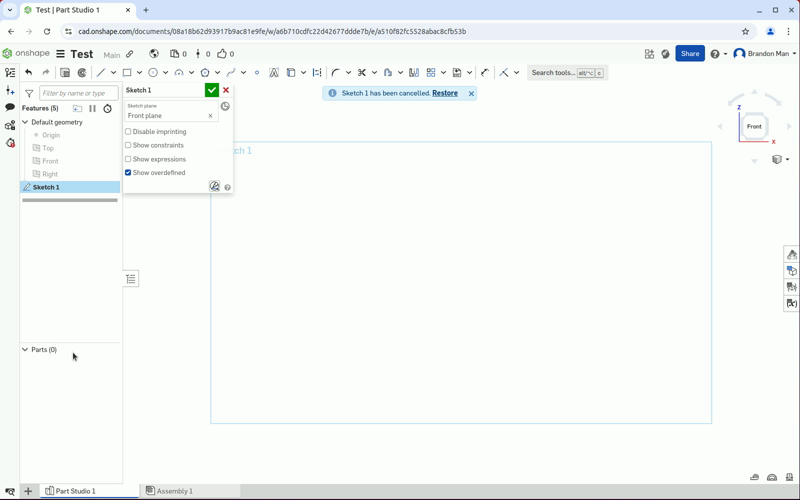
key(l)
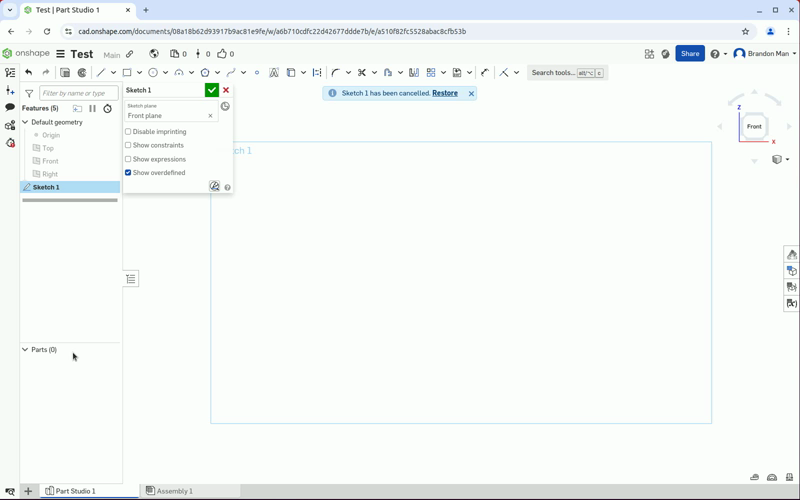
key_down(shift)
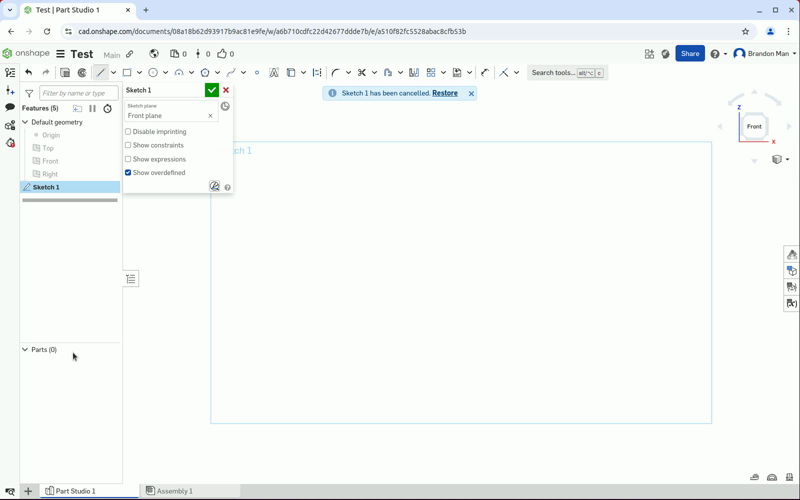
mouse_move(460, 282)
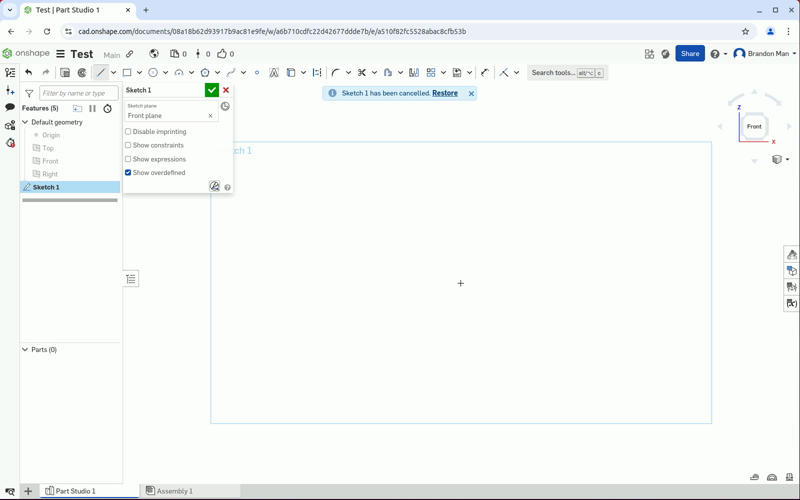
click(460, 282)
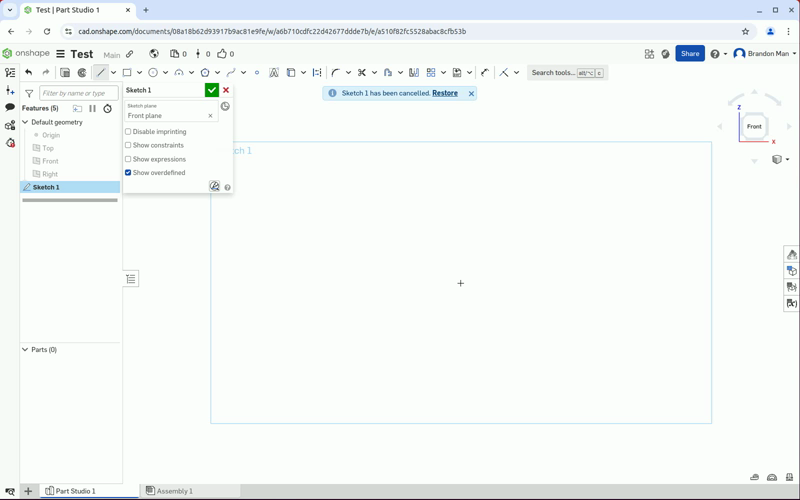
key_up(shift)
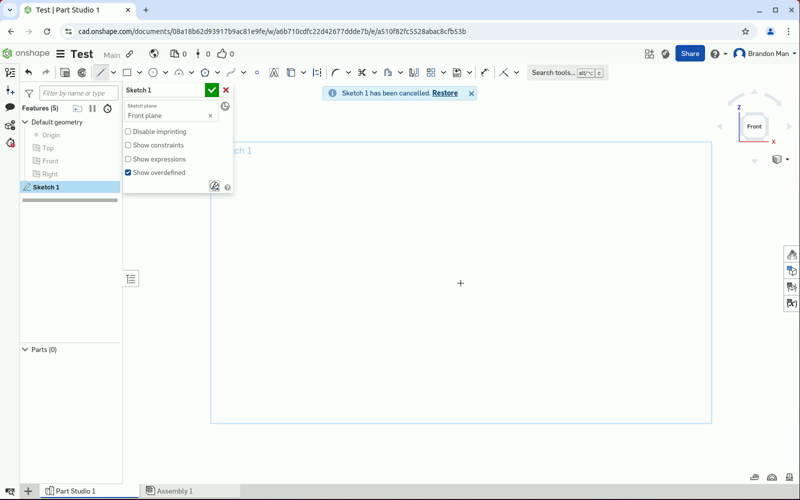
key_down(shift)
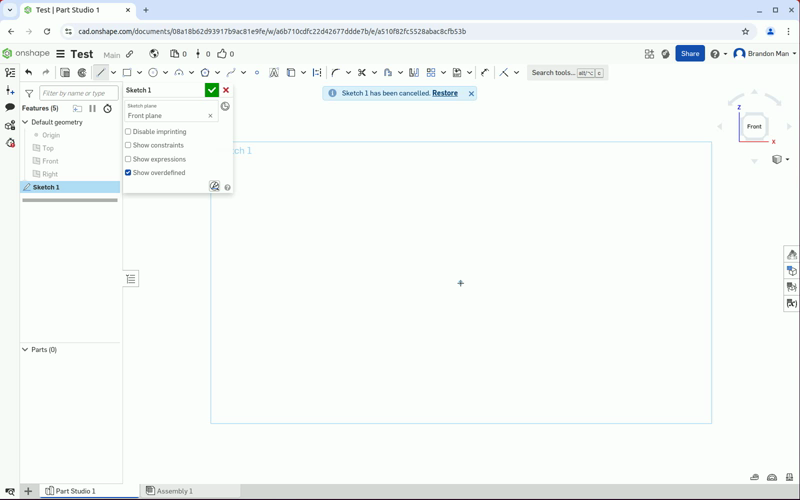
mouse_move(573, 282)
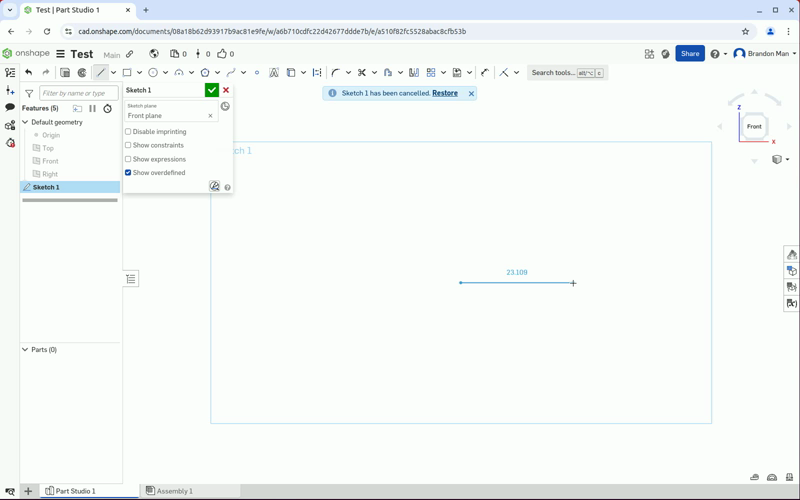
click(573, 282)
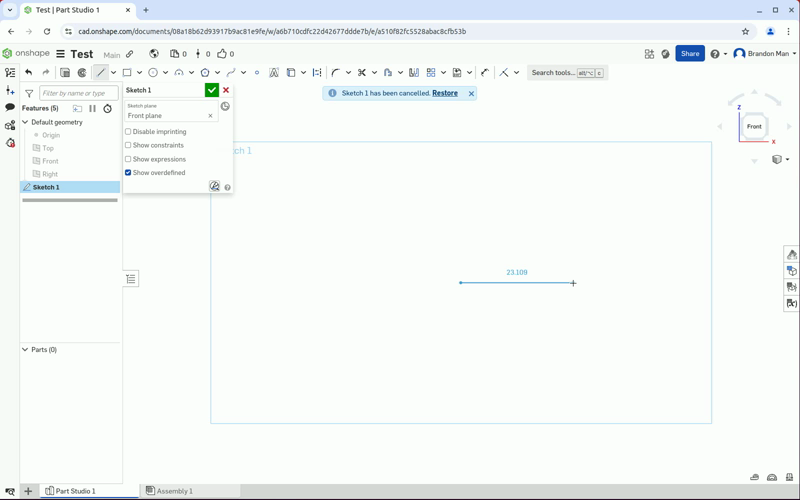
key_up(shift)
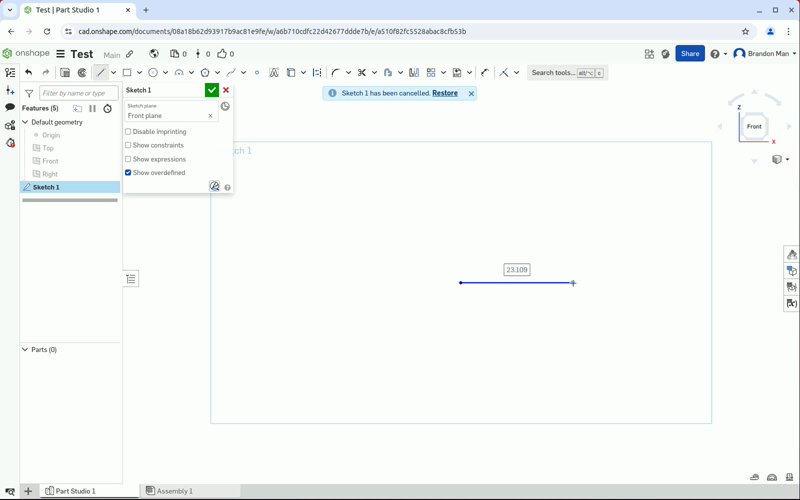
key_down(shift)
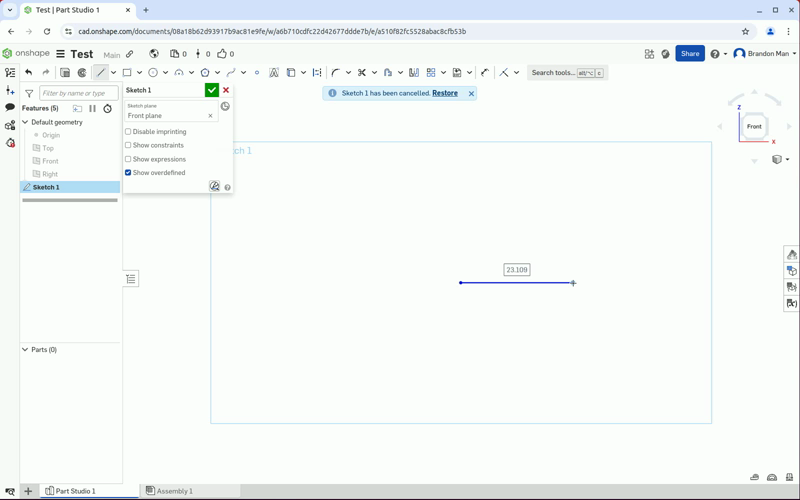
mouse_move(589, 282)
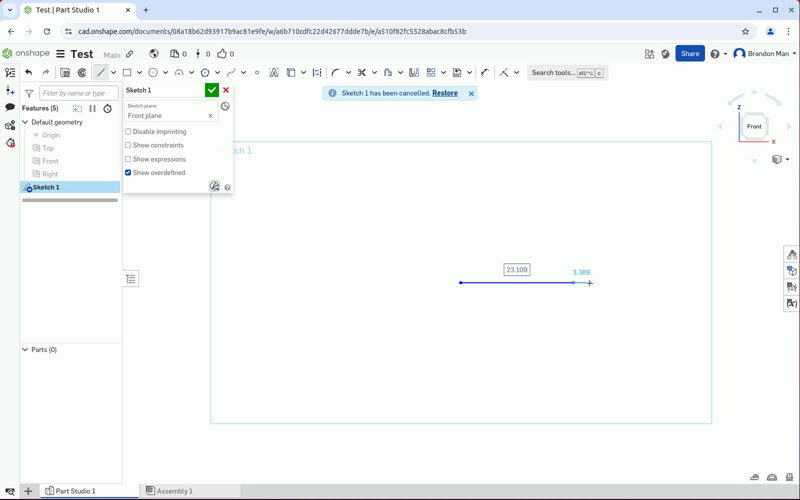
mouse_move(559, 268)
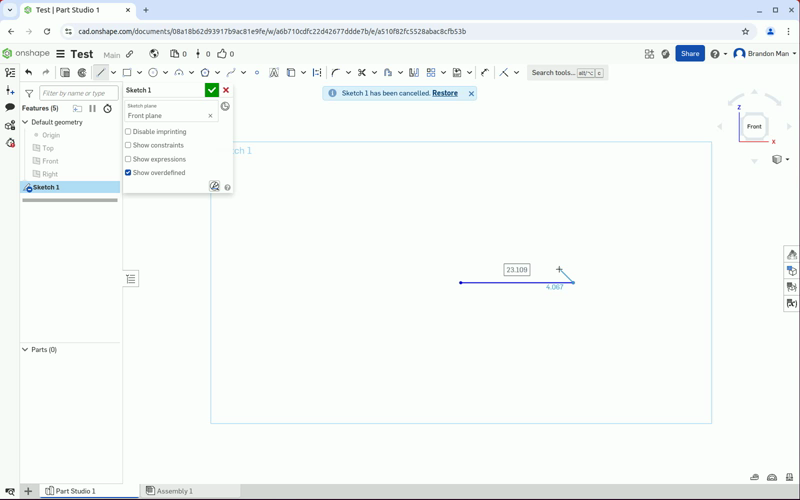
click(559, 268)
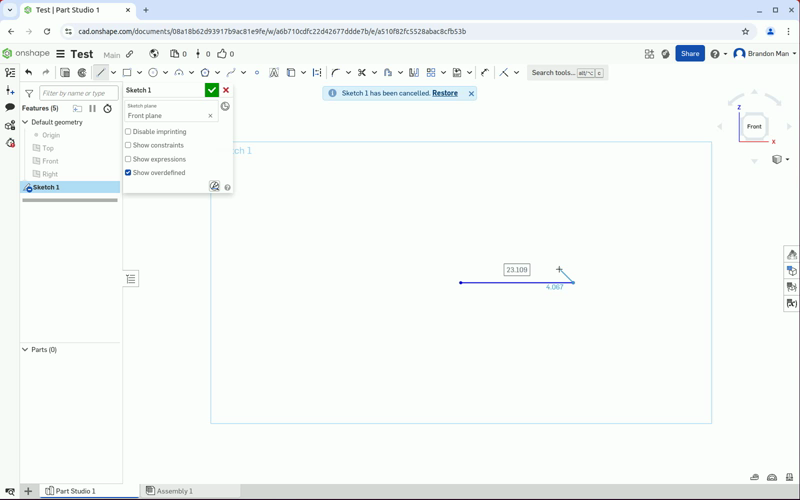
key_up(shift)
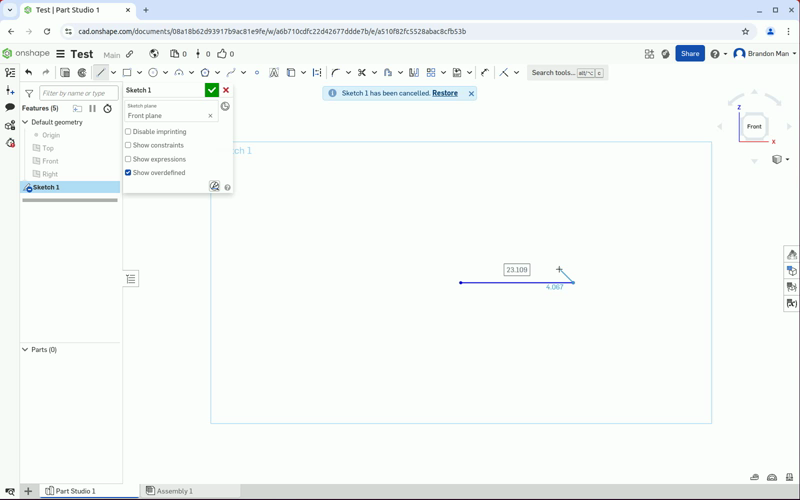
key_down(shift)
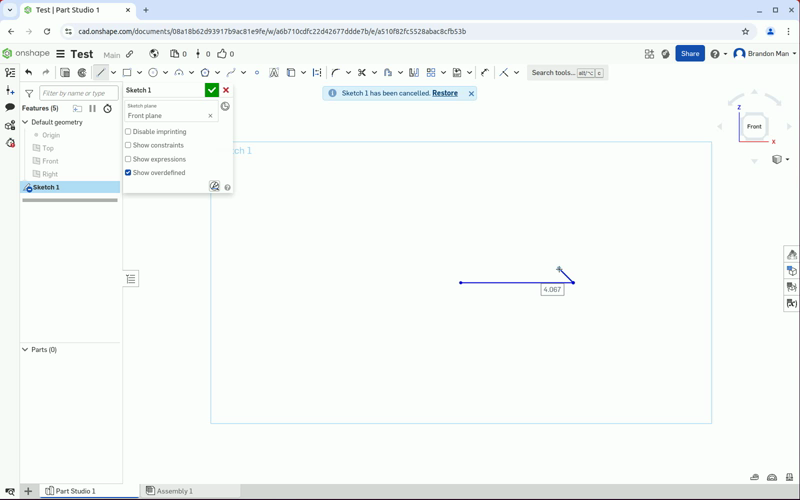
mouse_move(589, 268)
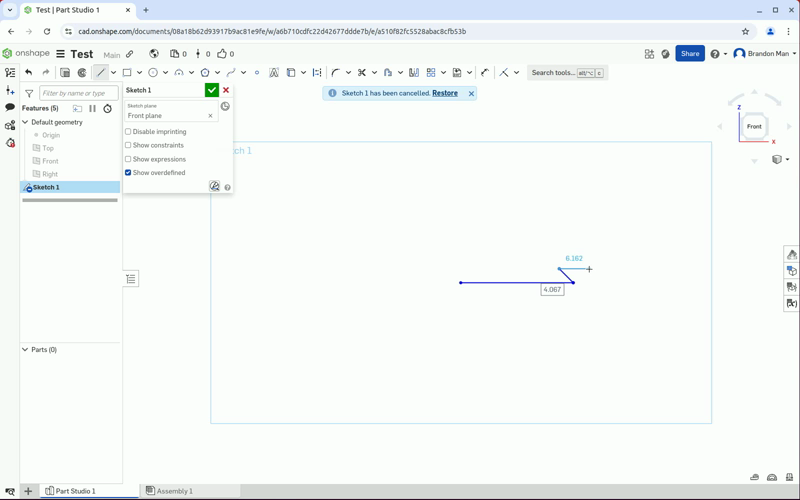
mouse_move(544, 268)
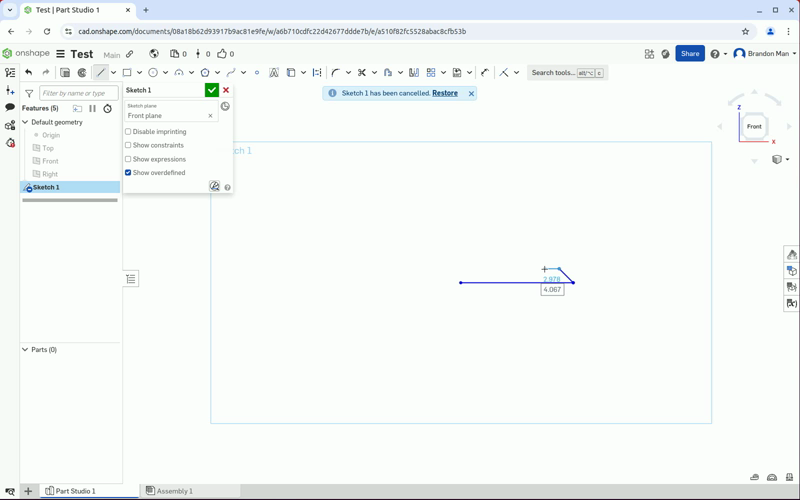
click(544, 268)
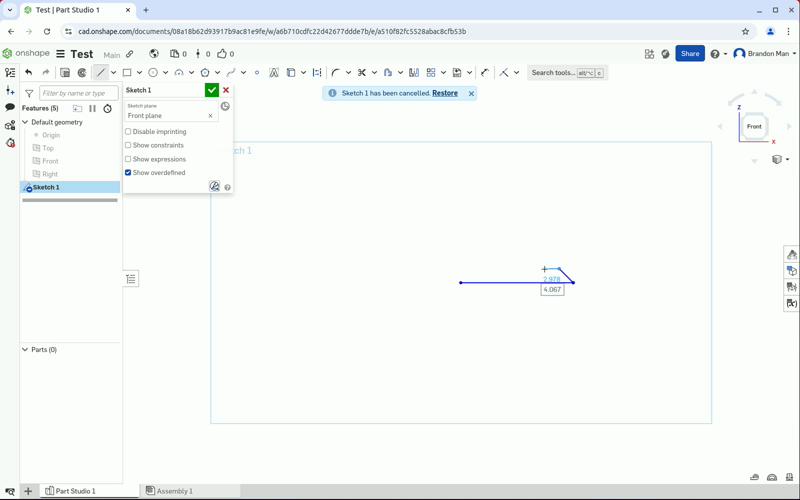
key_up(shift)
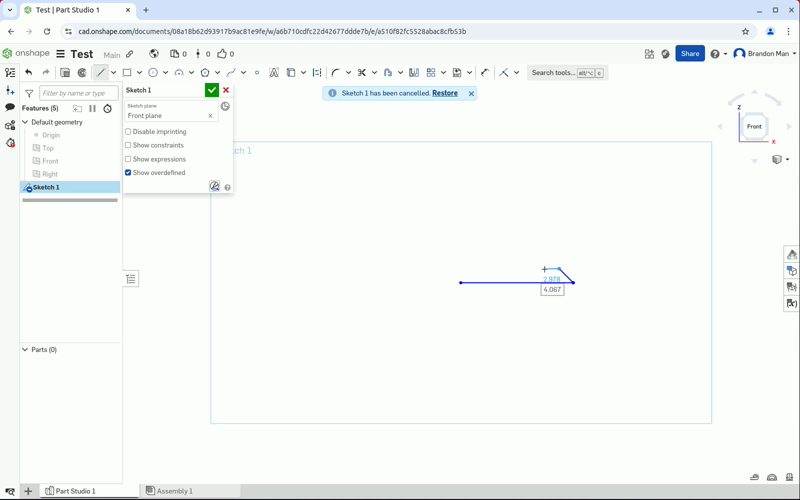
key_down(shift)
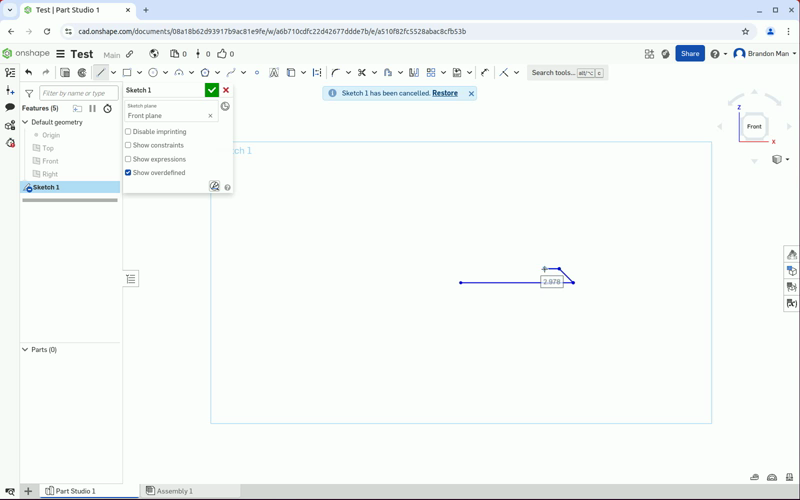
mouse_move(574, 268)
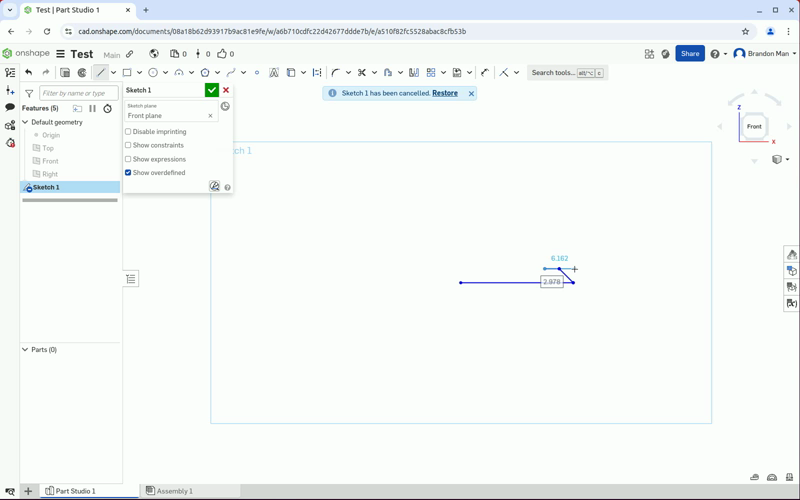
mouse_move(544, 226)
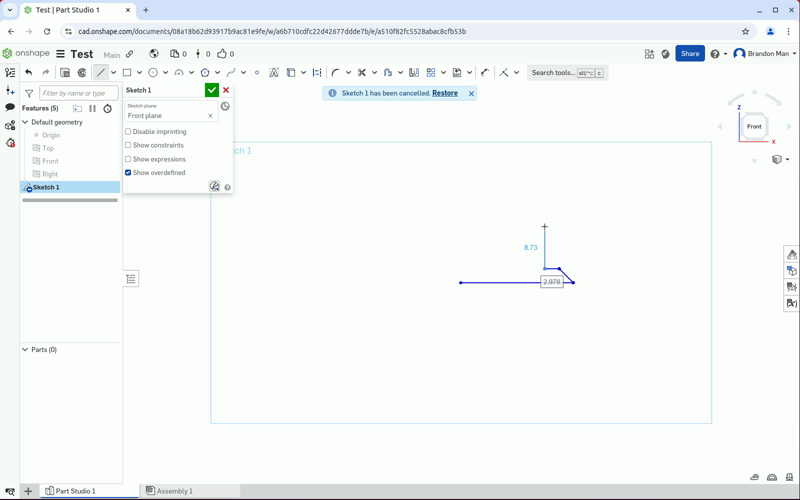
click(544, 226)
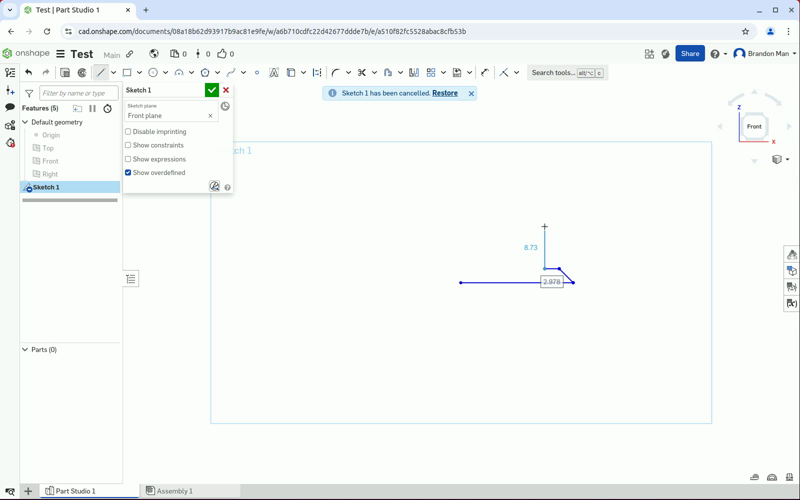
key_up(shift)
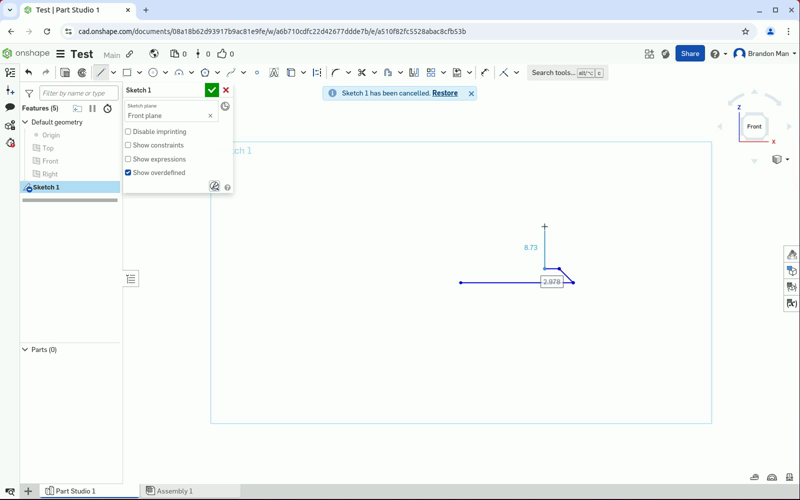
key_down(shift)
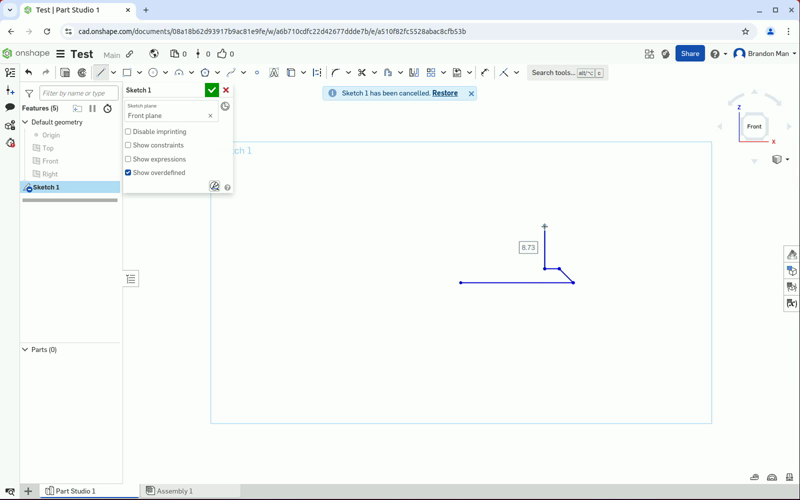
mouse_move(574, 226)
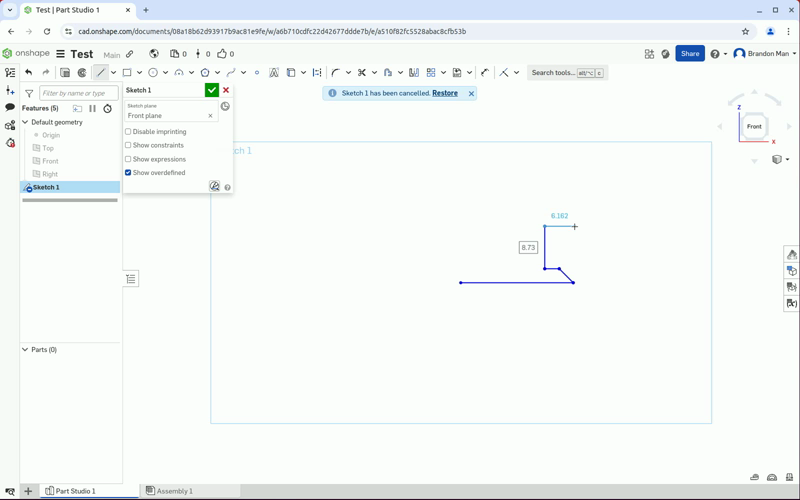
mouse_move(489, 226)
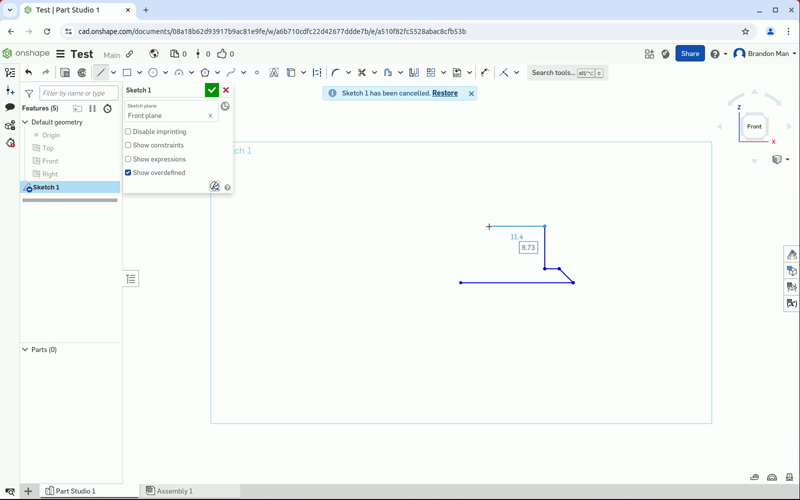
click(489, 226)
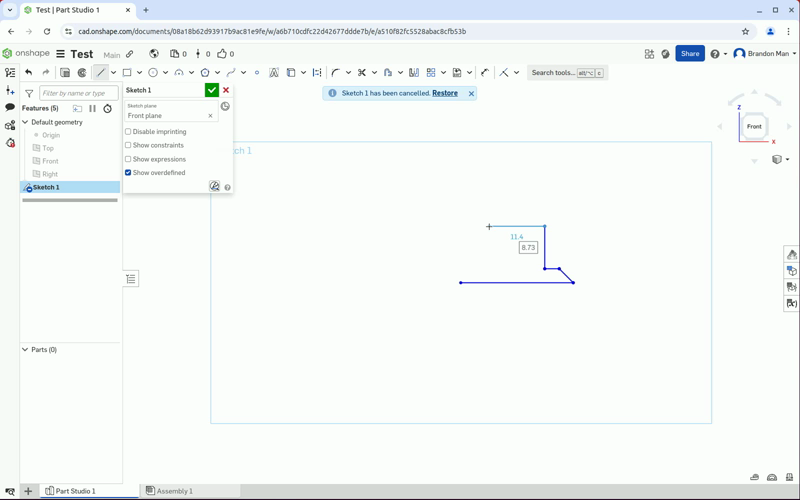
key_up(shift)
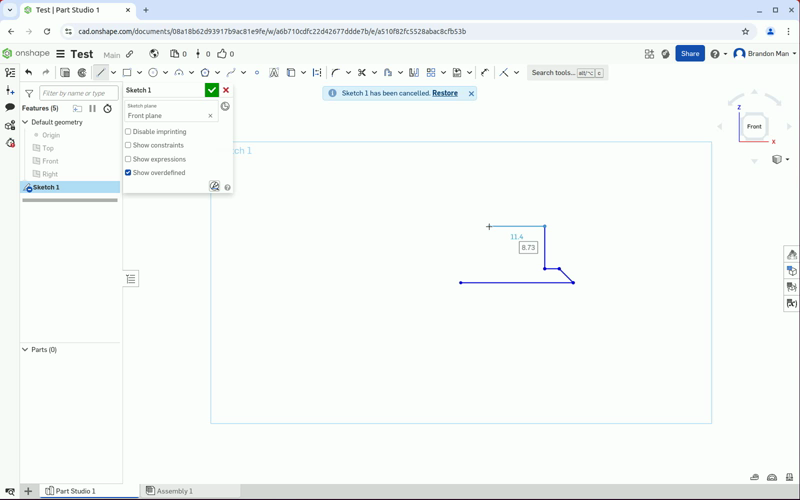
key_down(shift)
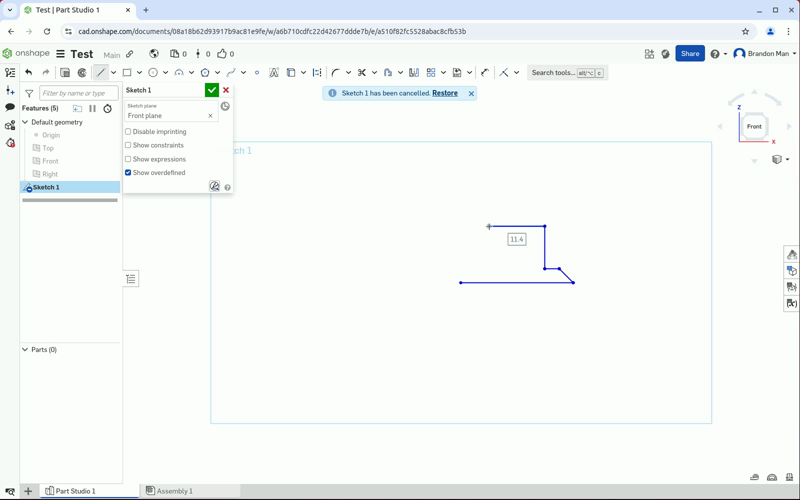
mouse_move(519, 226)
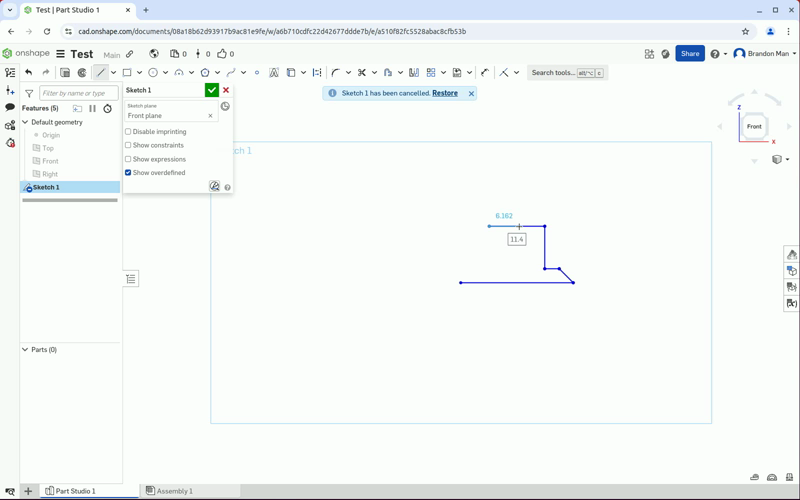
mouse_move(489, 268)
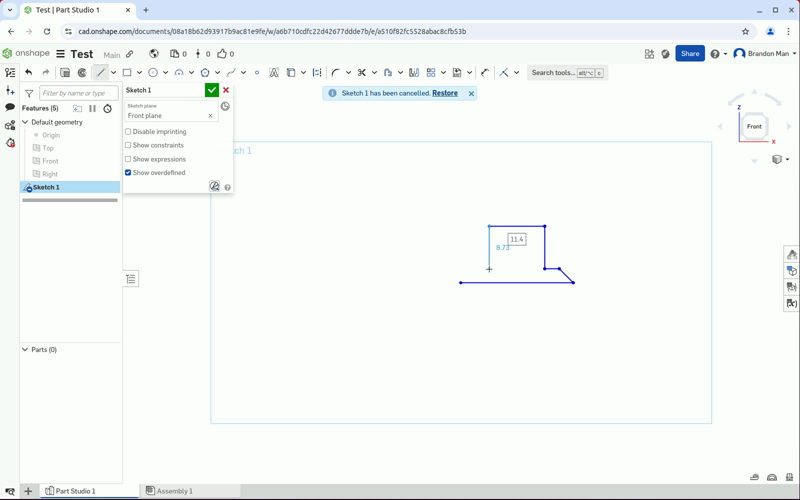
click(489, 268)
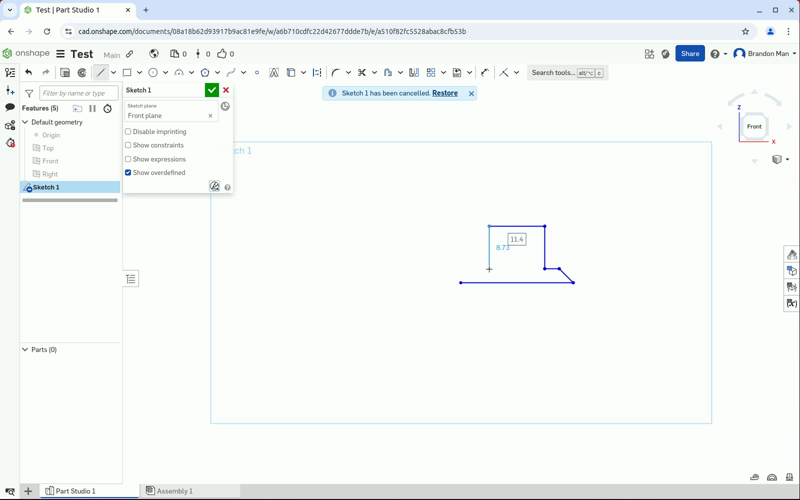
key_up(shift)
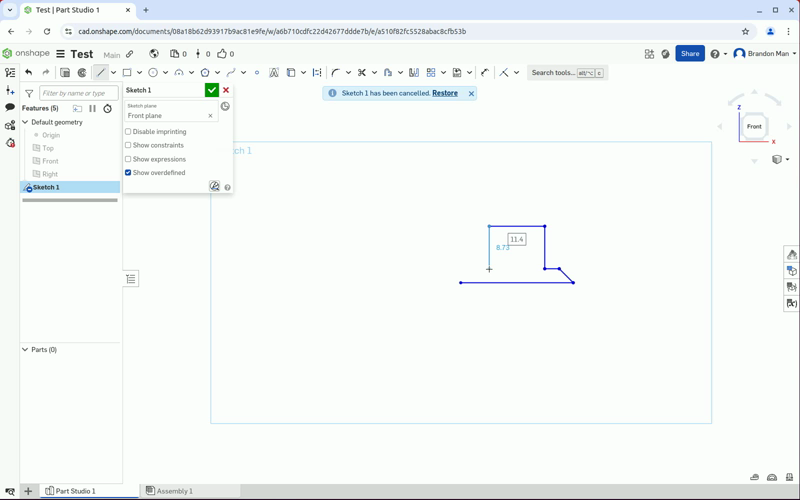
key_down(shift)
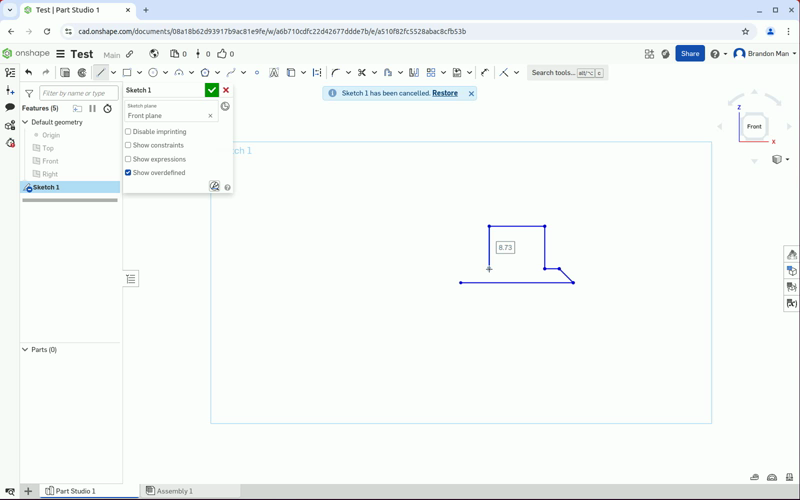
mouse_move(519, 268)
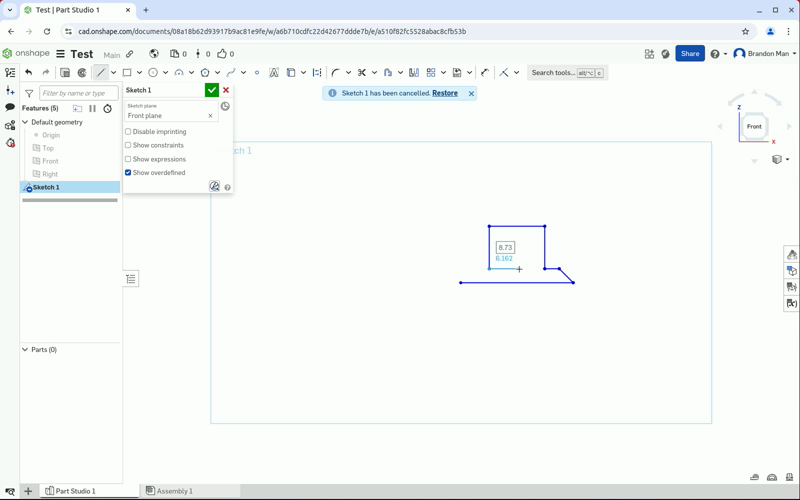
mouse_move(474, 268)
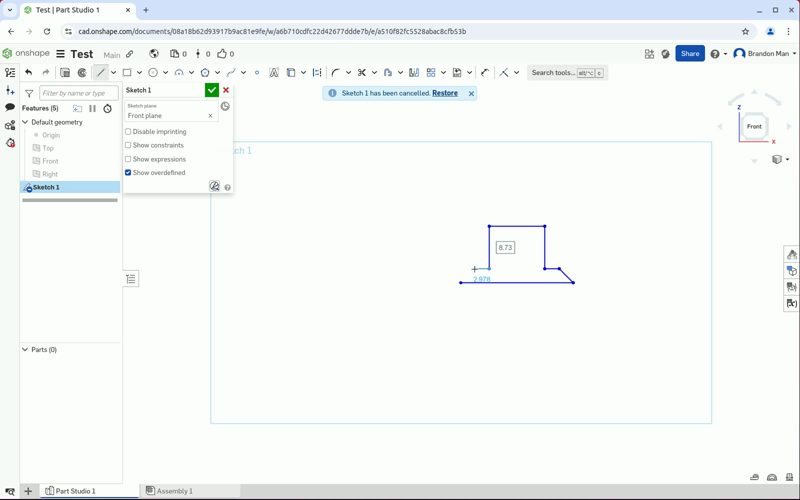
click(474, 268)
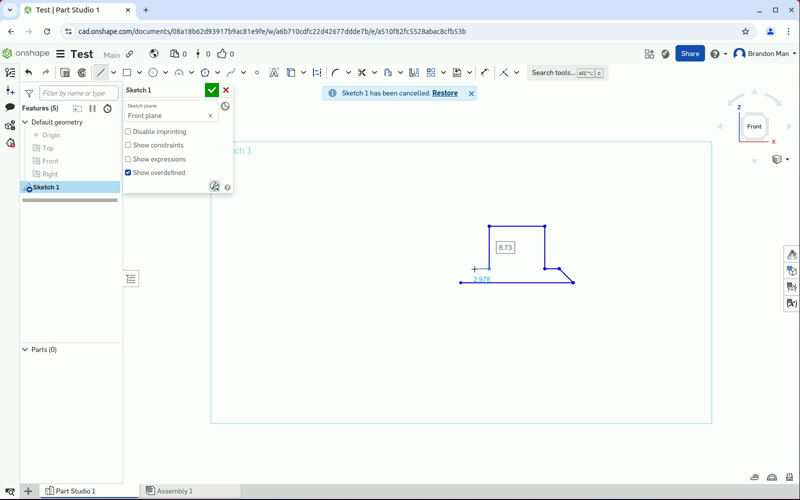
key_up(shift)
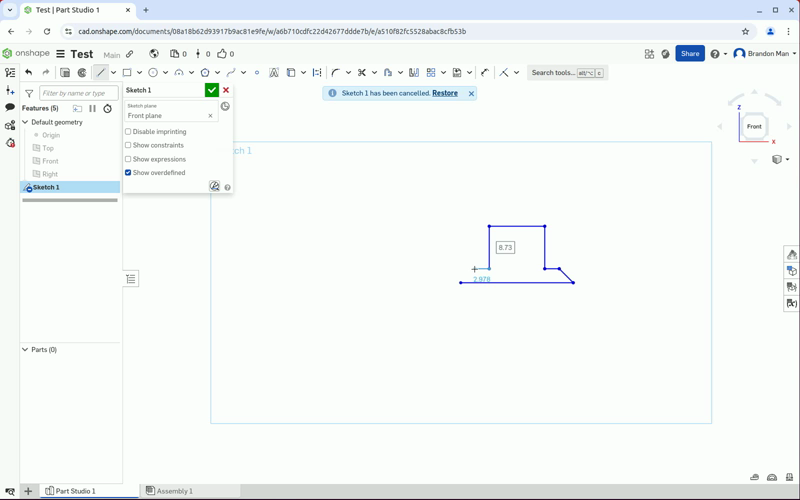
mouse_move(504, 268)
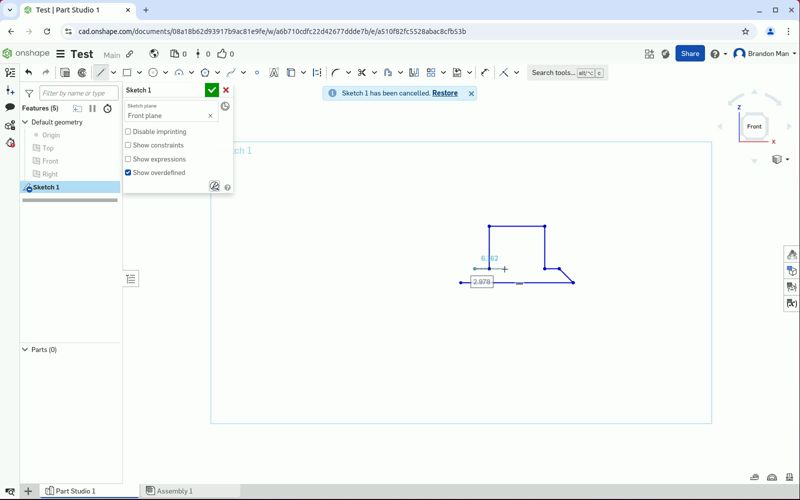
key_down(shift)
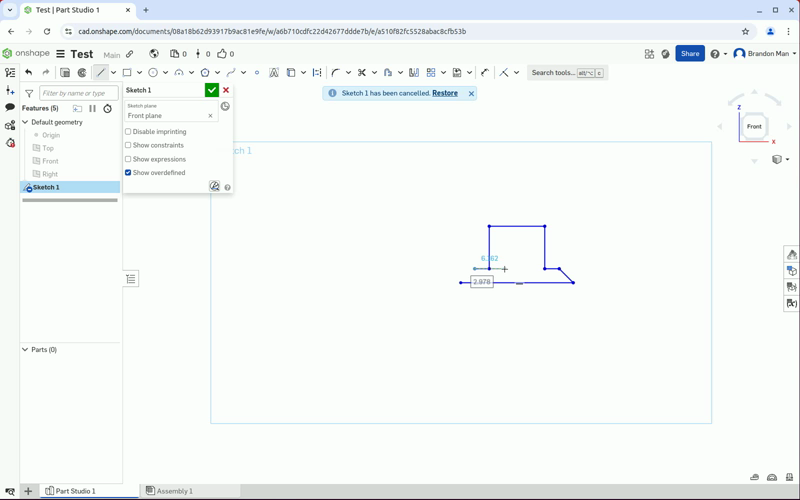
mouse_move(460, 282)
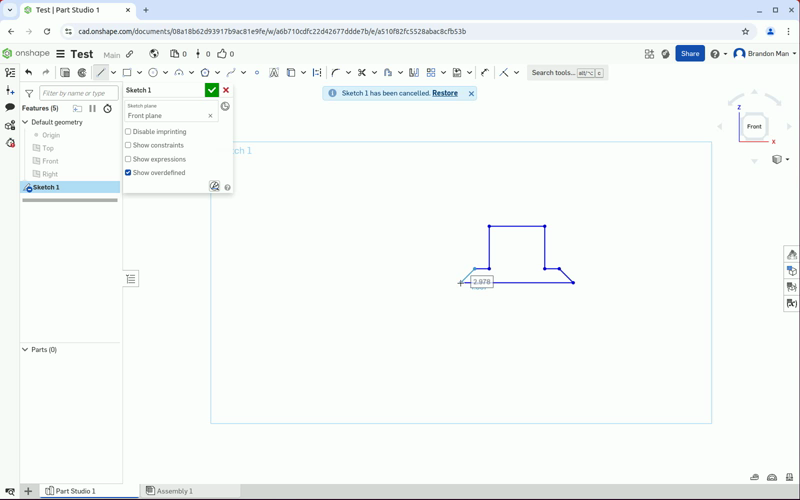
key_up(shift)
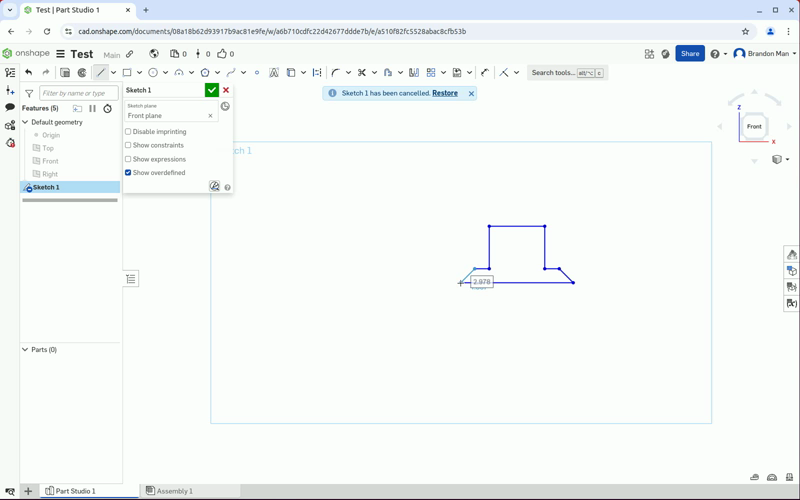
click(460, 282)
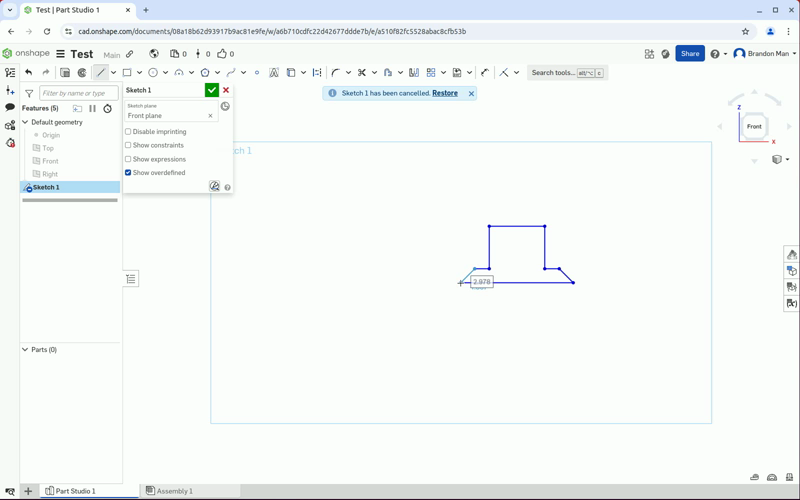
key(esc)
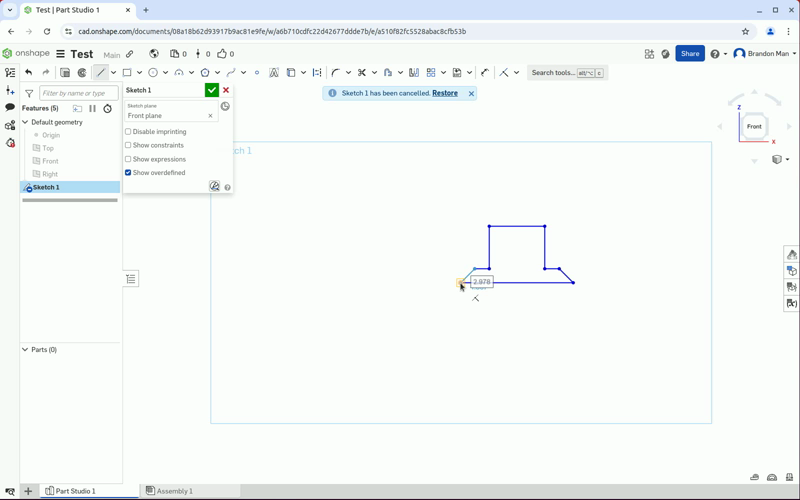
mouse_move(517, 279)
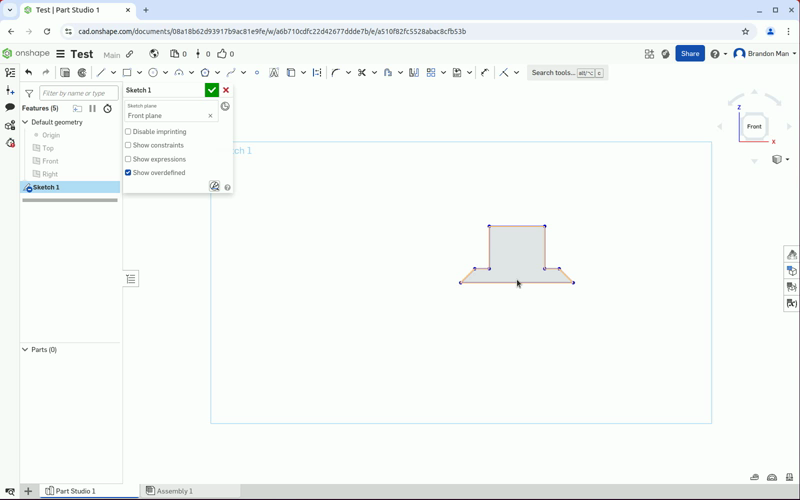
click(517, 279)
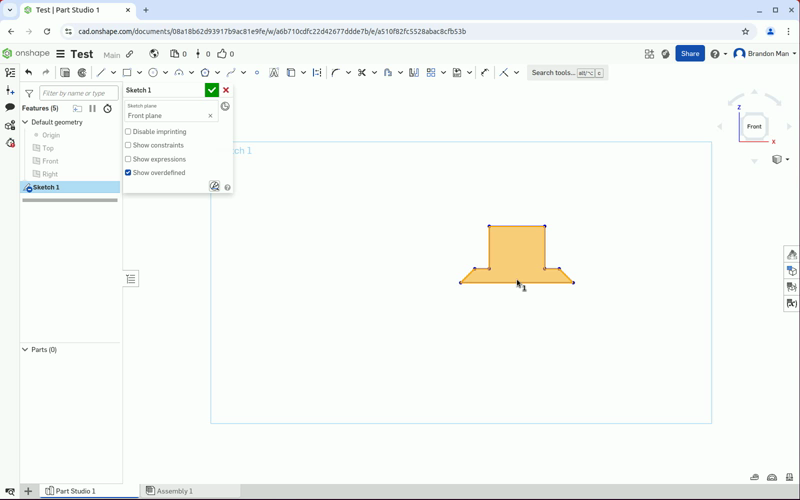
mouse_move(73, 352)
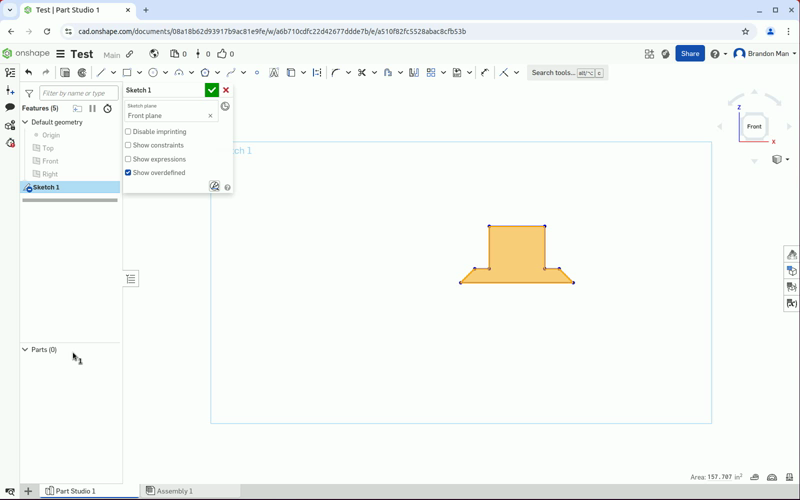
key(shift+y)
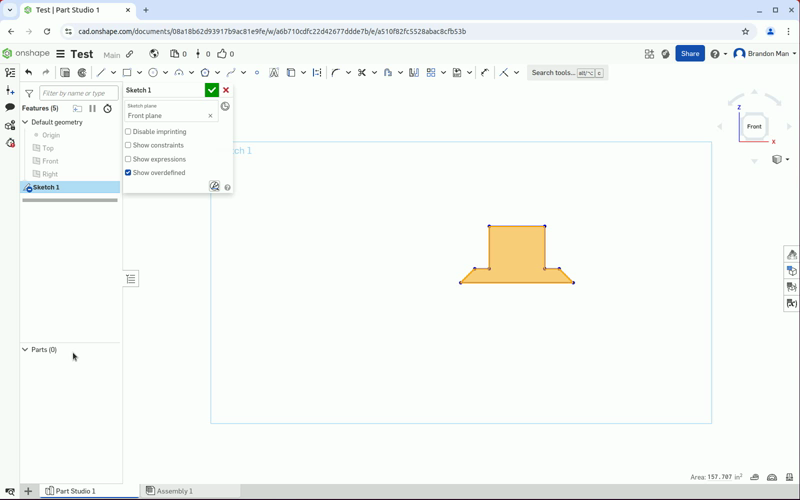
key(shift+e)
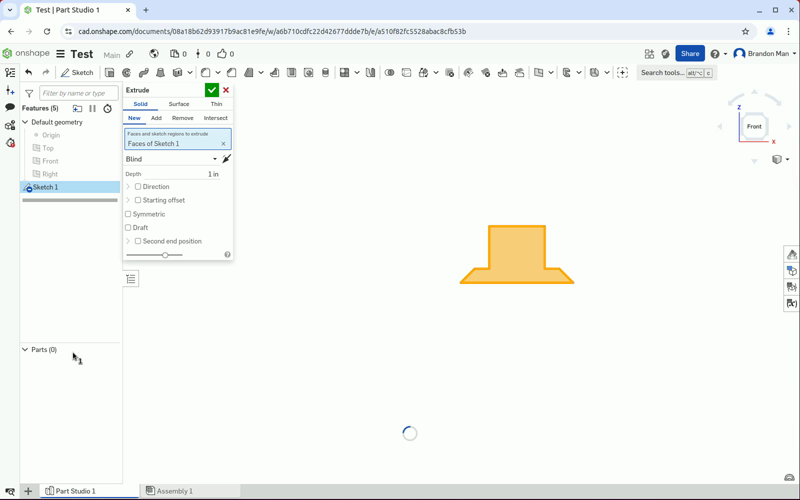
mouse_move(143, 106)
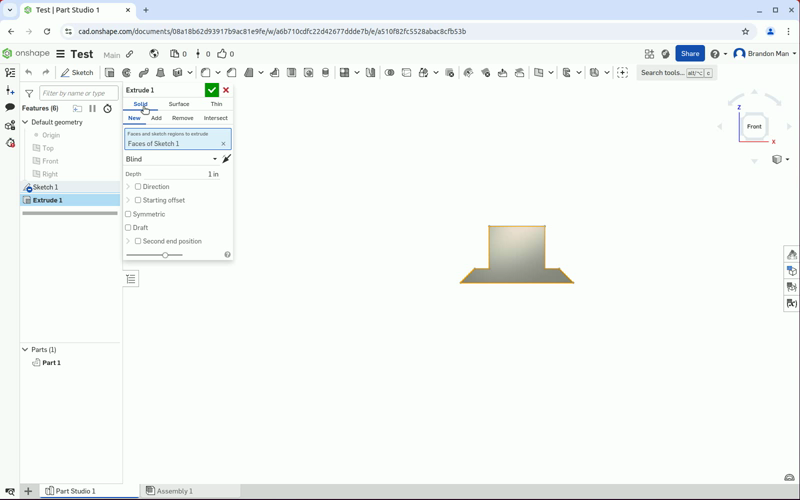
click(143, 106)
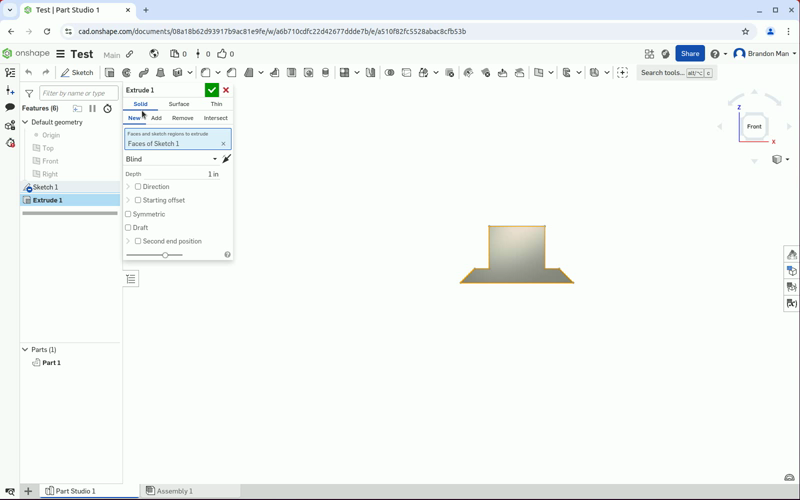
mouse_move(137, 120)
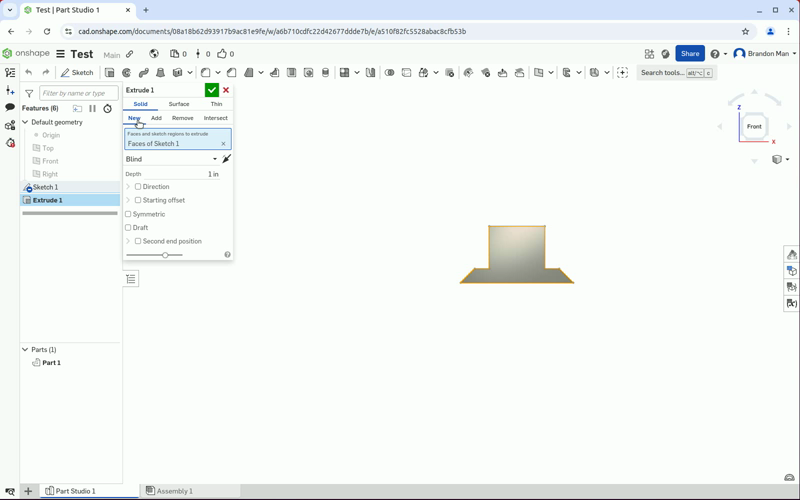
click(137, 120)
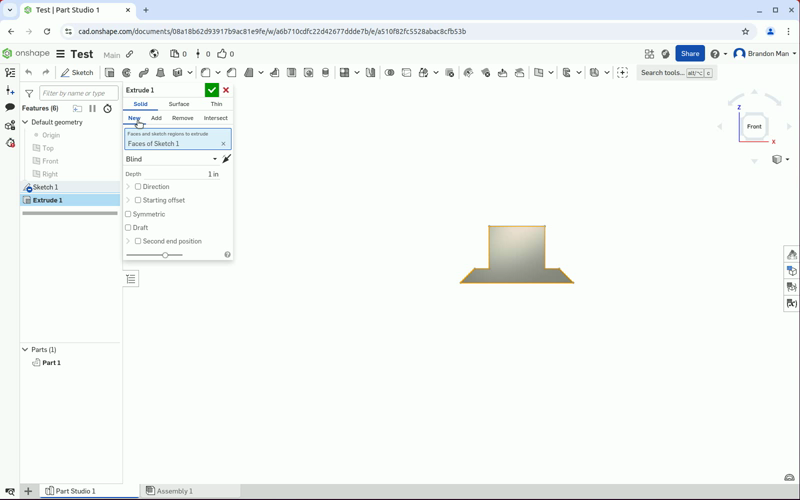
key(tab, 4)
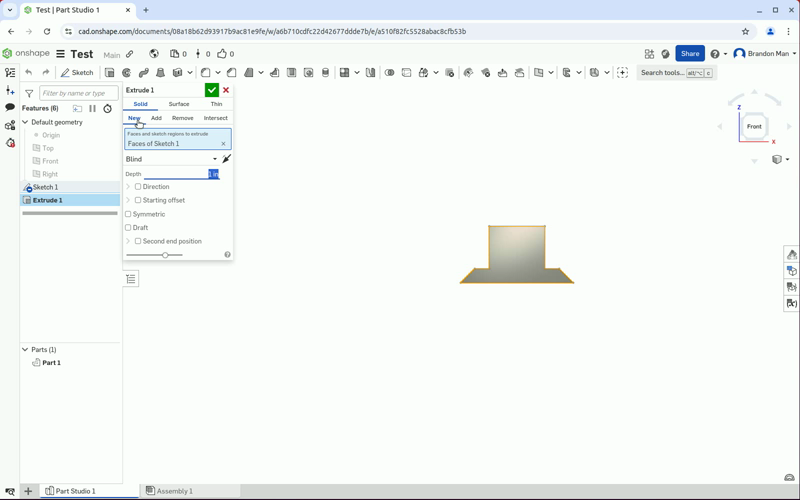
text(8.666)
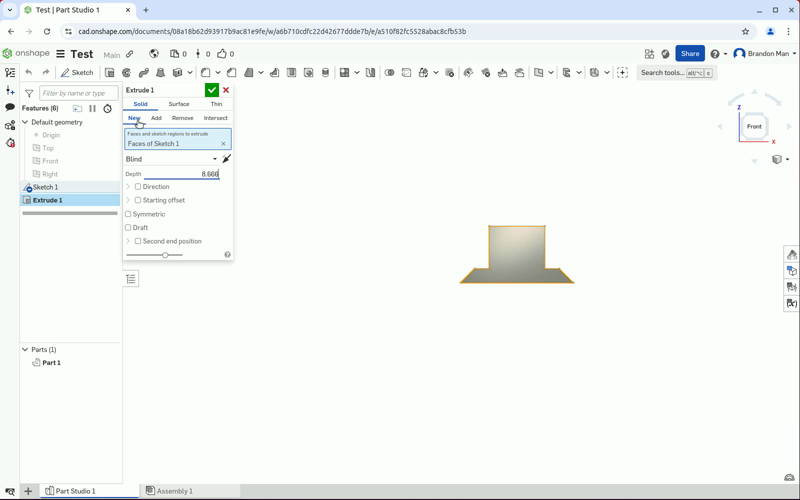
key(enter)
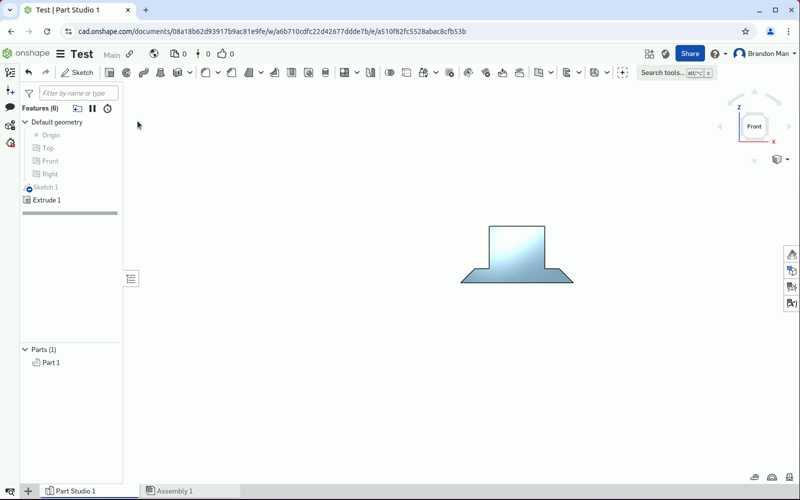
key(shift+h)
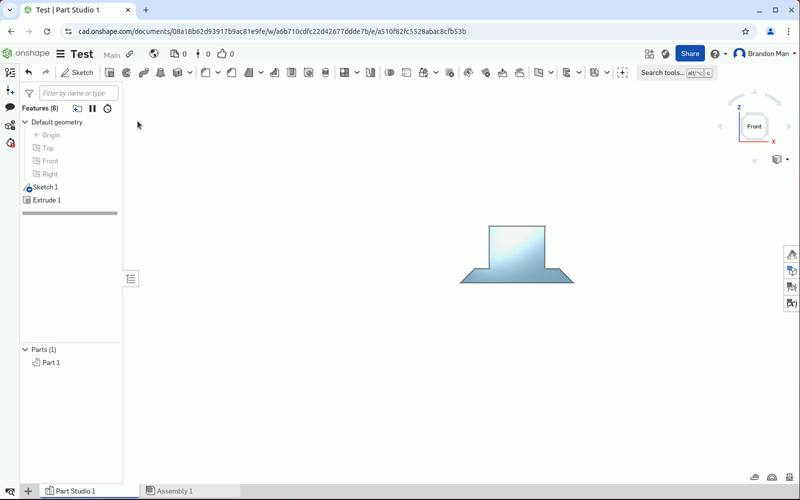
key(shift+h)
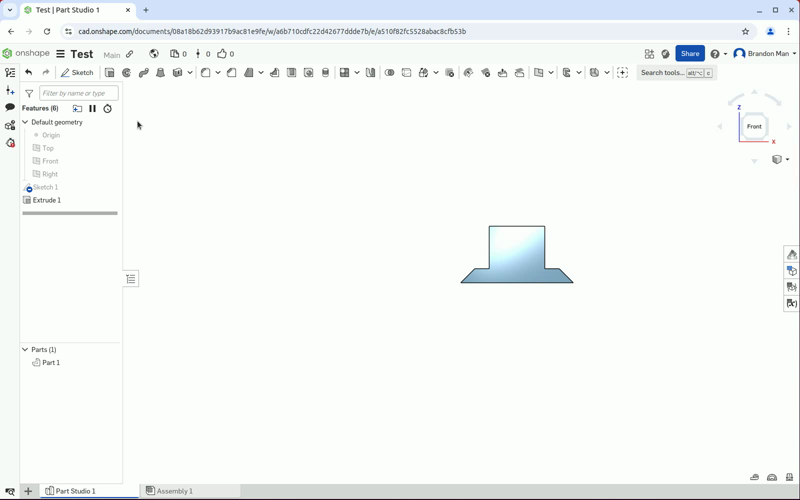
mouse_move(73, 189)
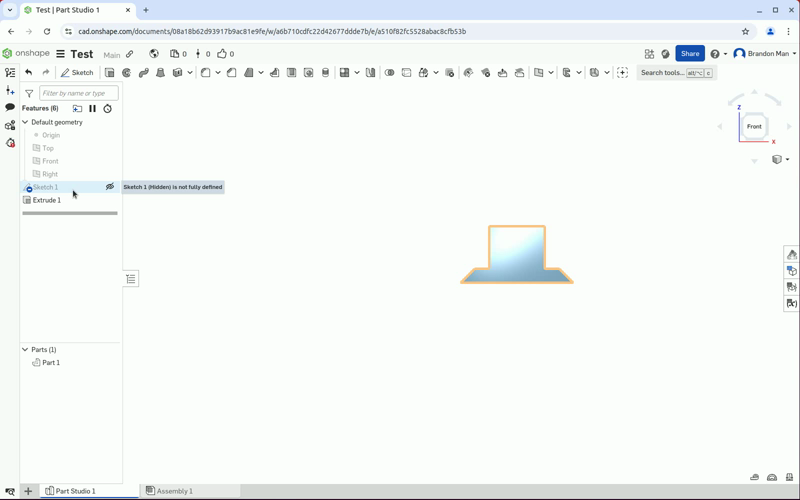
click(73, 189)
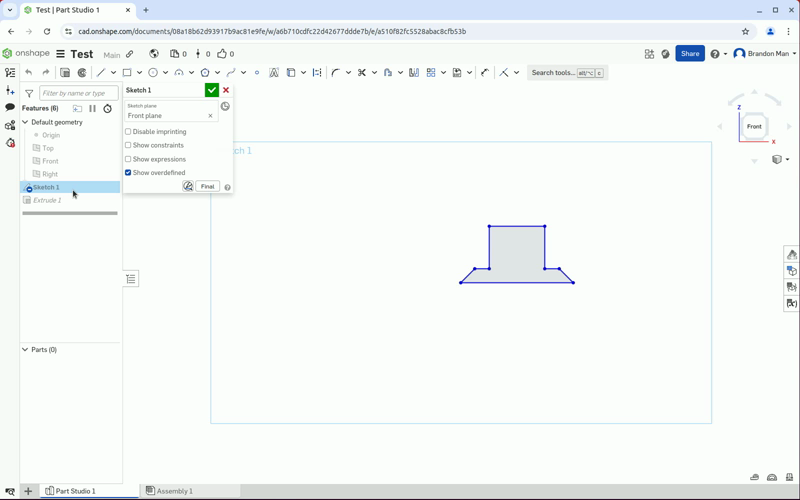
mouse_move(229, 92)
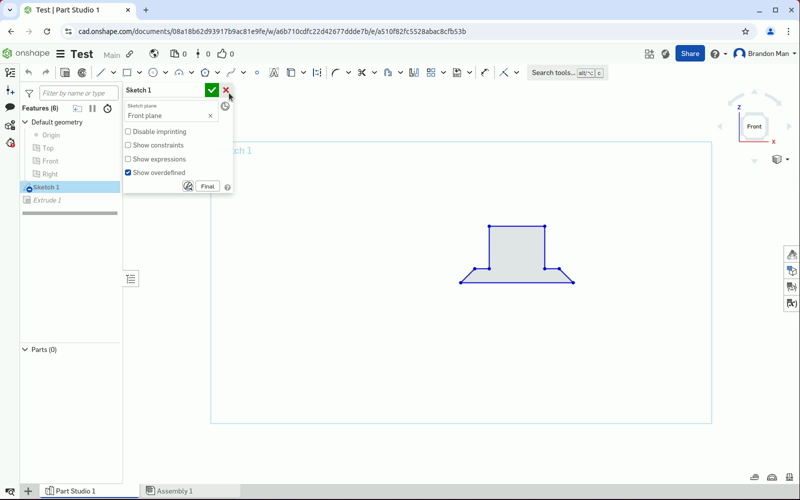
click(229, 92)
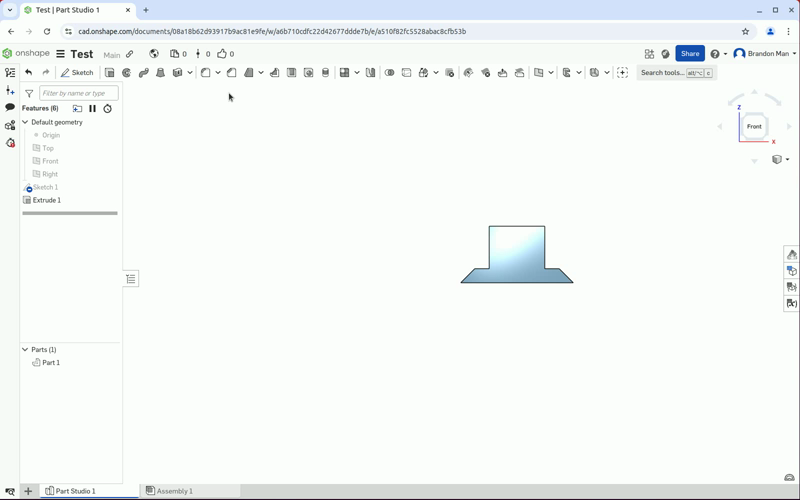
mouse_move(541, 75)
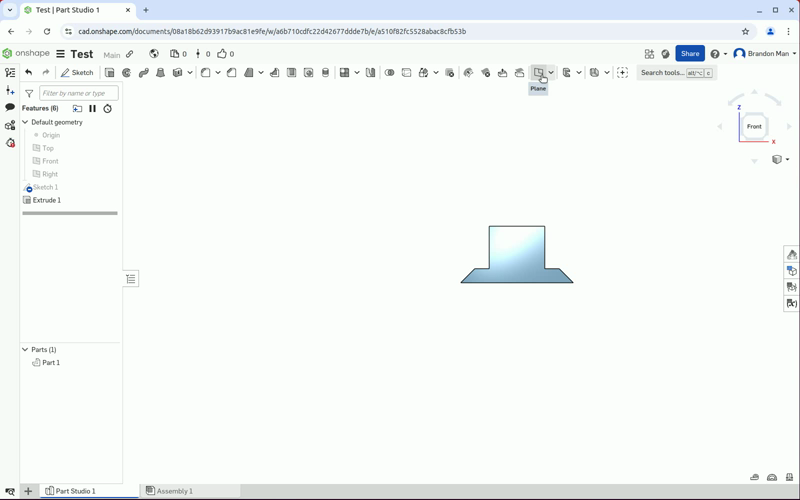
click(541, 75)
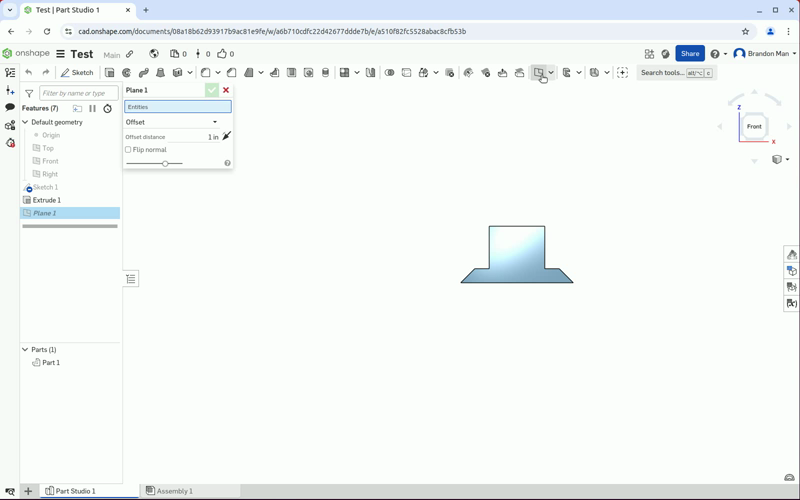
mouse_move(73, 163)
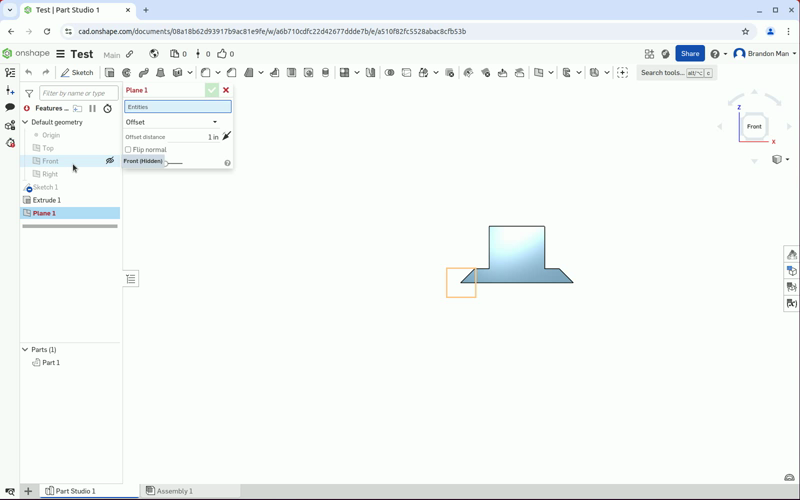
click(73, 163)
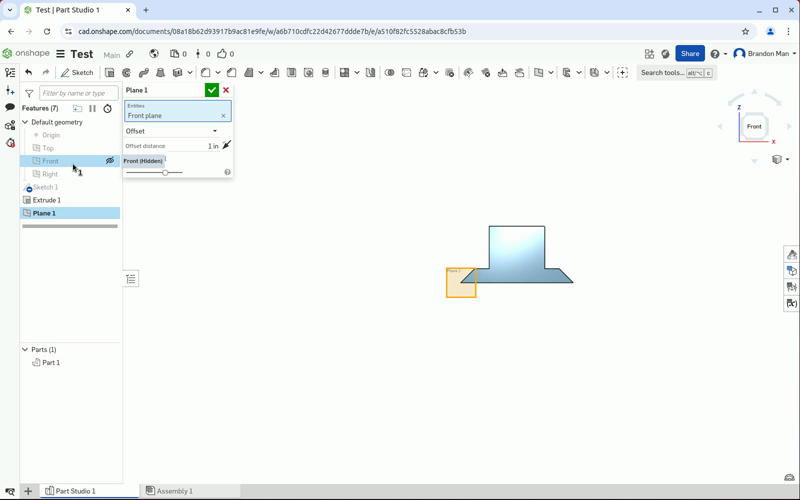
key(tab, 2)
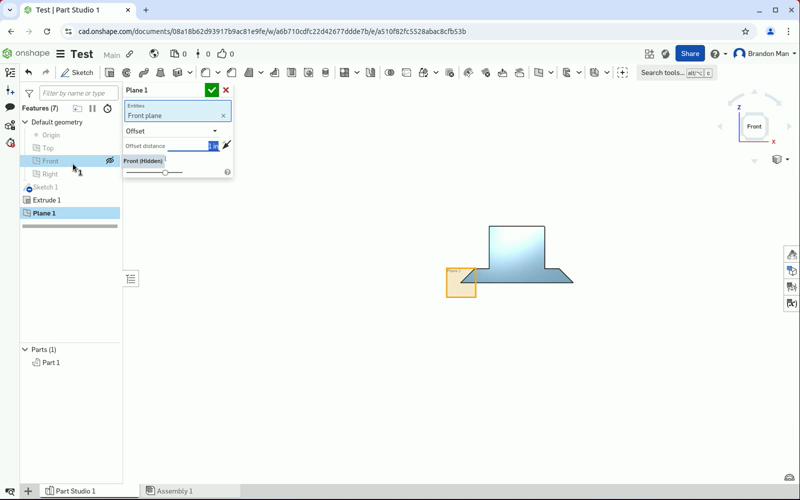
text(8.658)
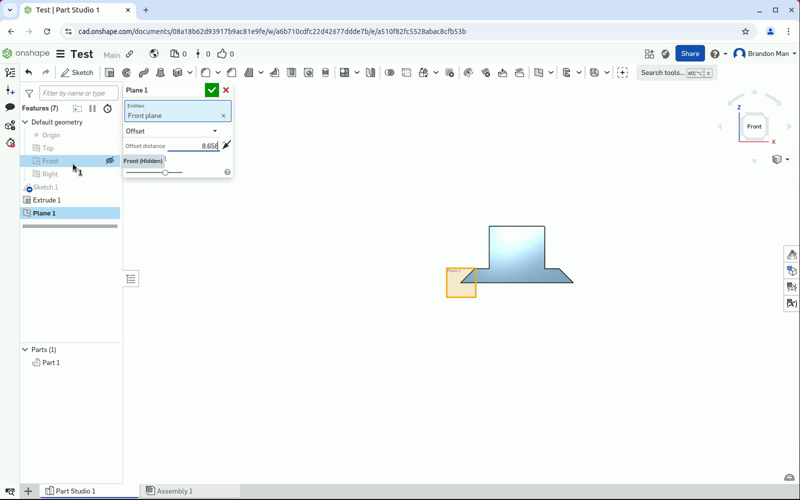
key(enter, 2)
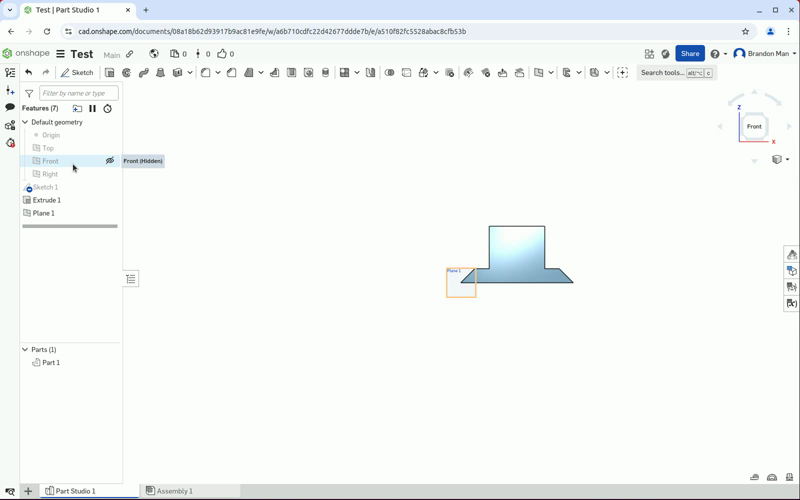
key(shift+s)
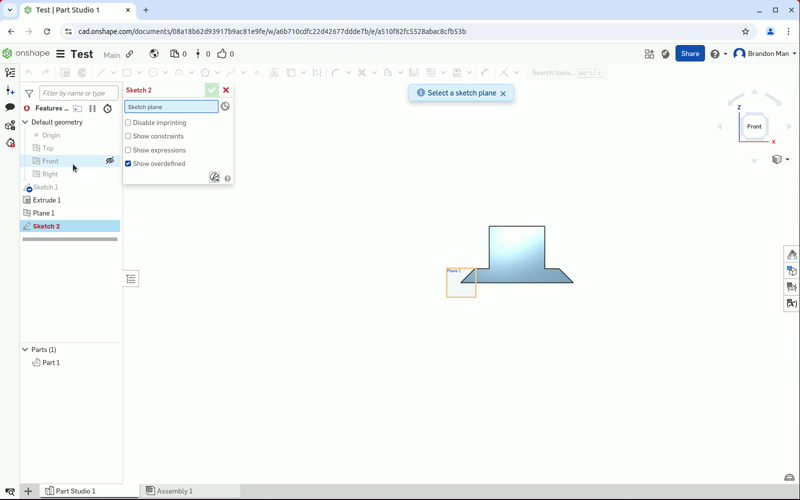
mouse_move(73, 215)
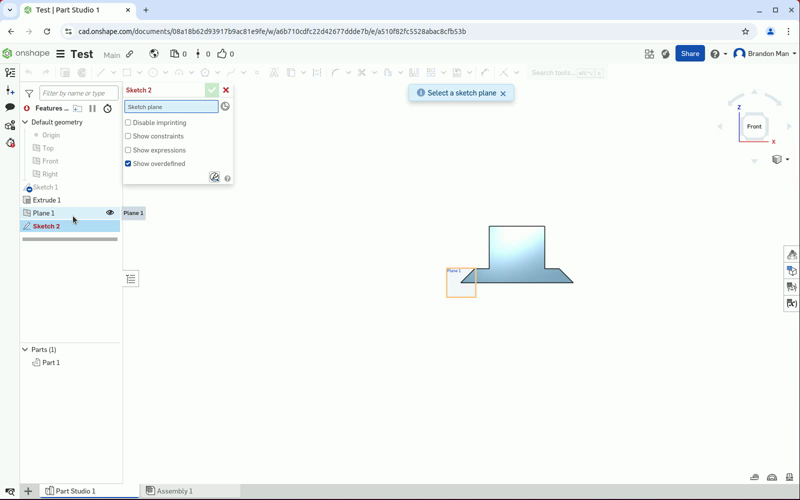
click(73, 215)
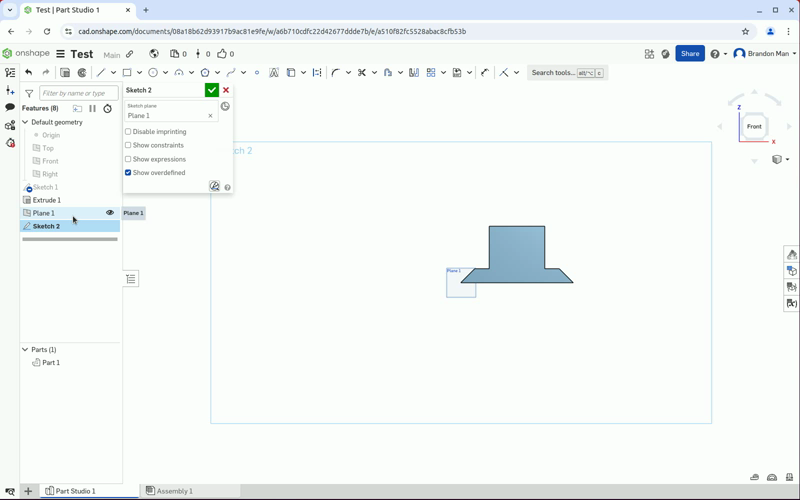
mouse_move(73, 352)
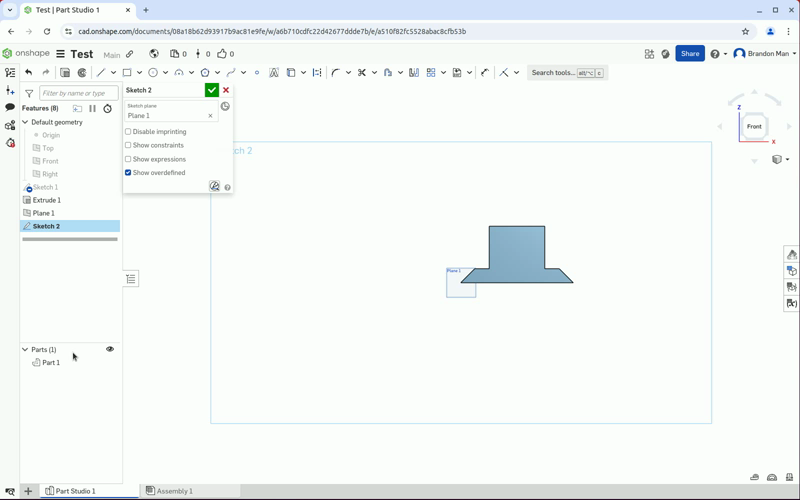
key(y)
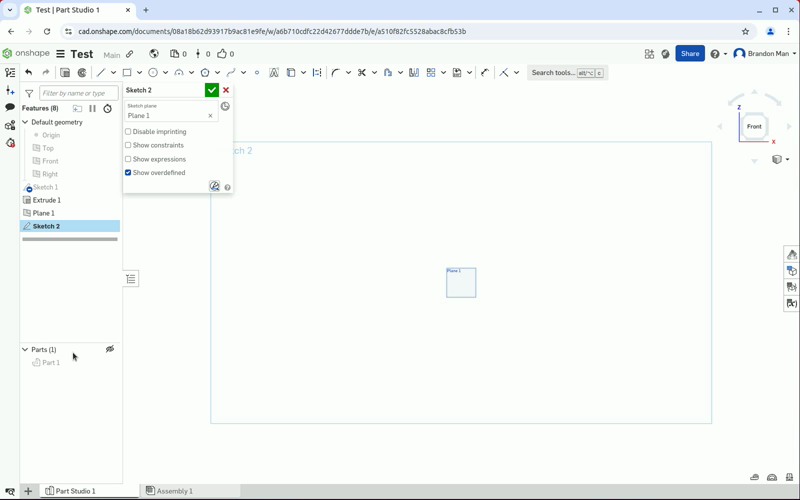
key(a)
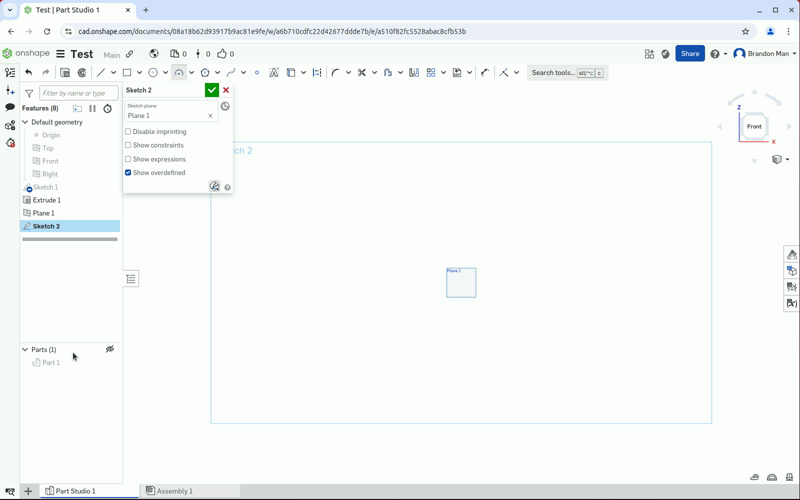
key_down(shift)
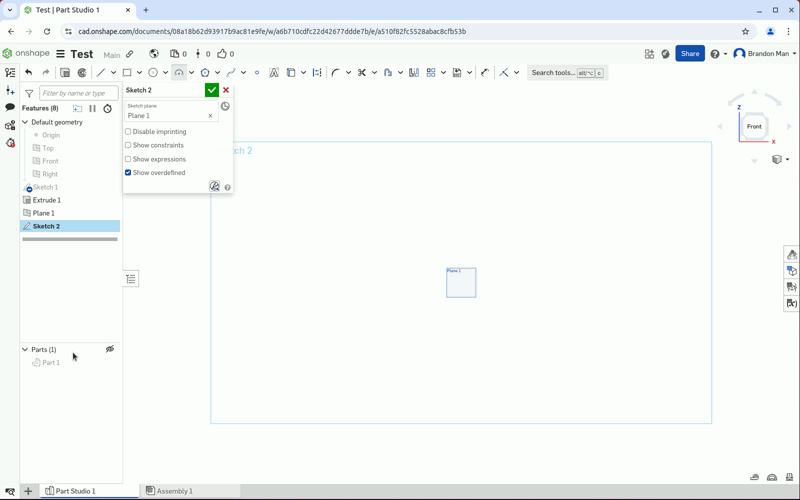
mouse_move(489, 226)
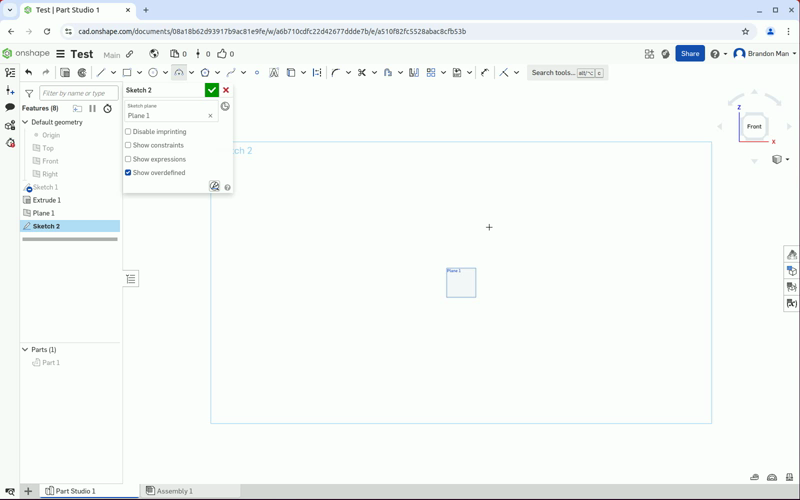
click(489, 226)
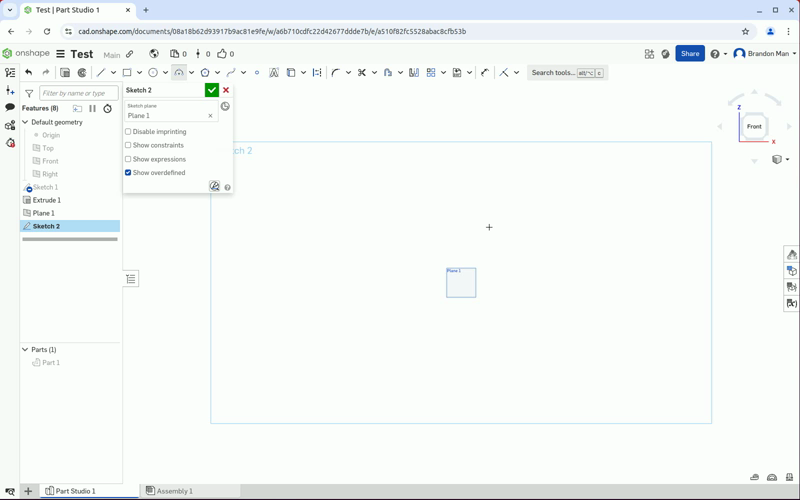
key_up(shift)
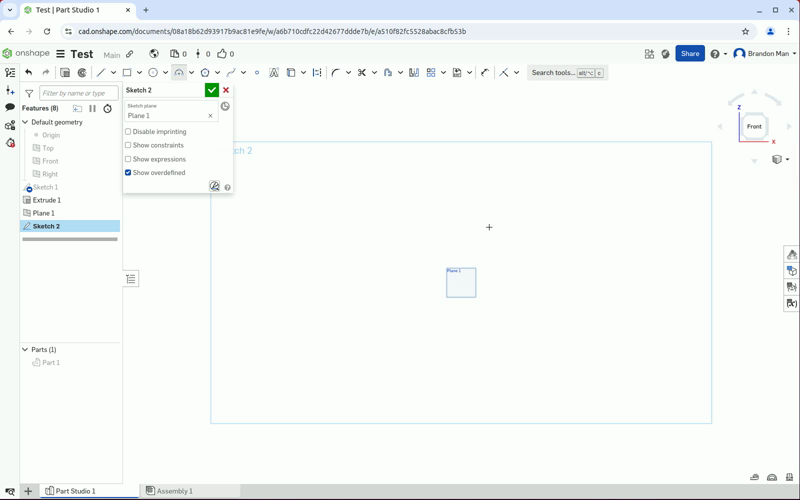
key_down(shift)
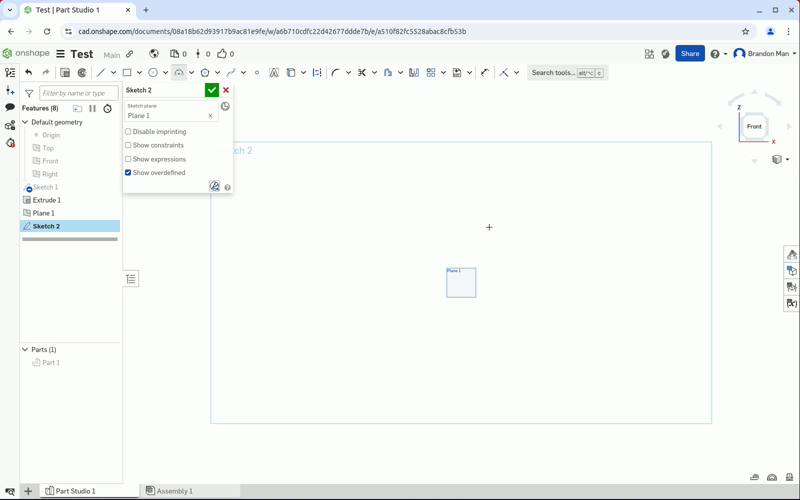
mouse_move(545, 226)
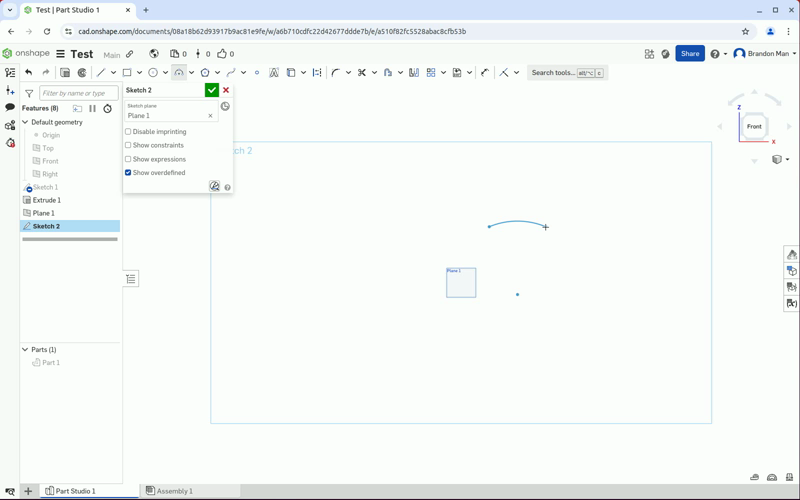
click(545, 226)
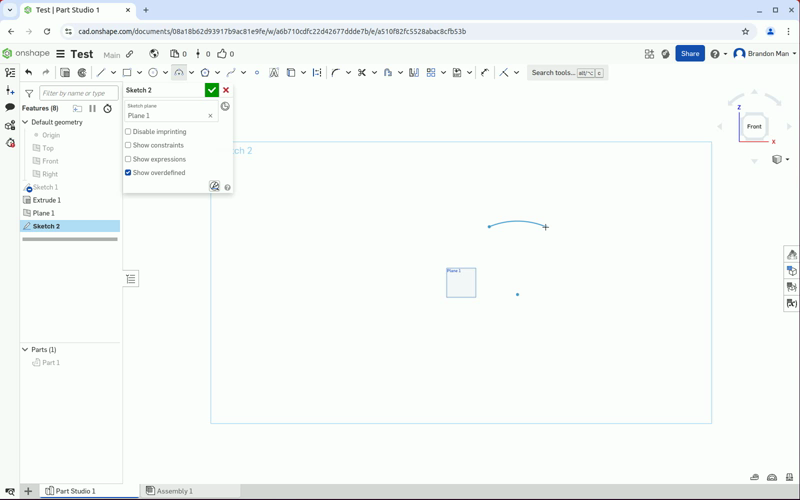
mouse_move(517, 255)
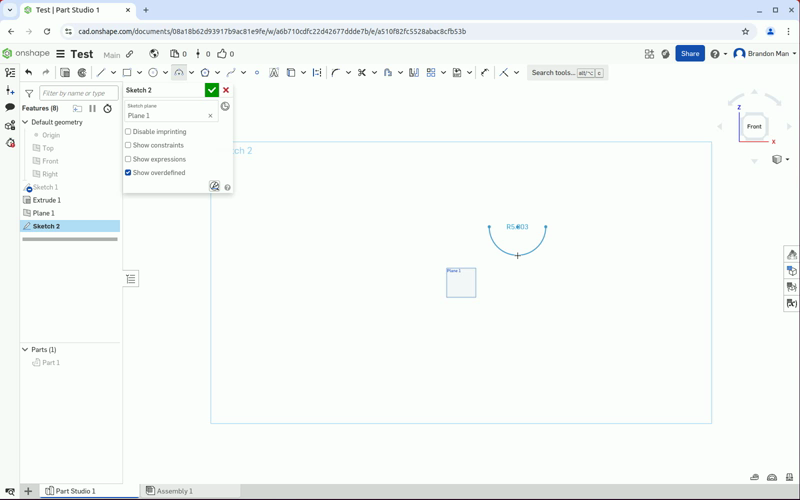
click(517, 255)
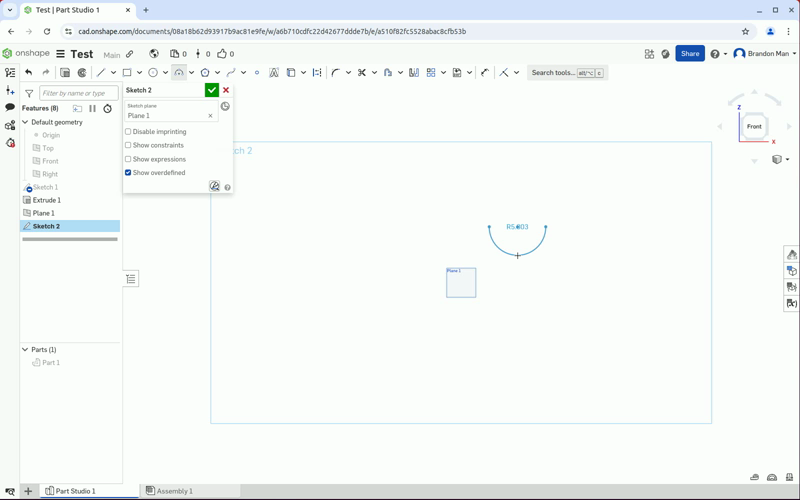
key_up(shift)
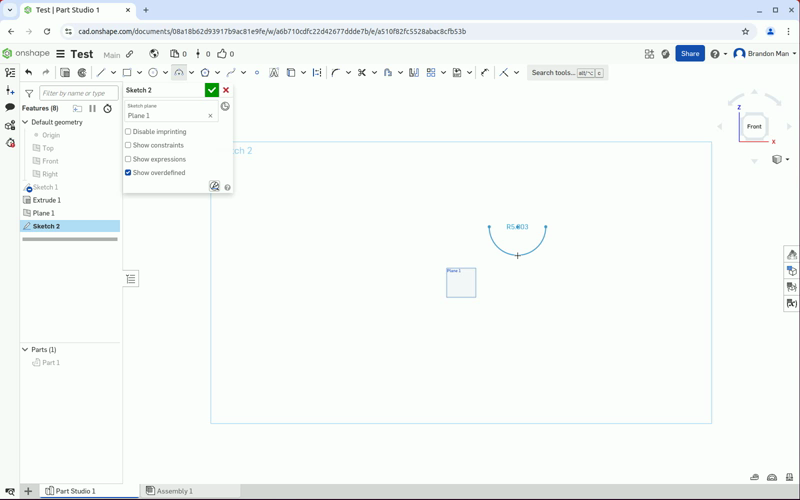
key(esc)
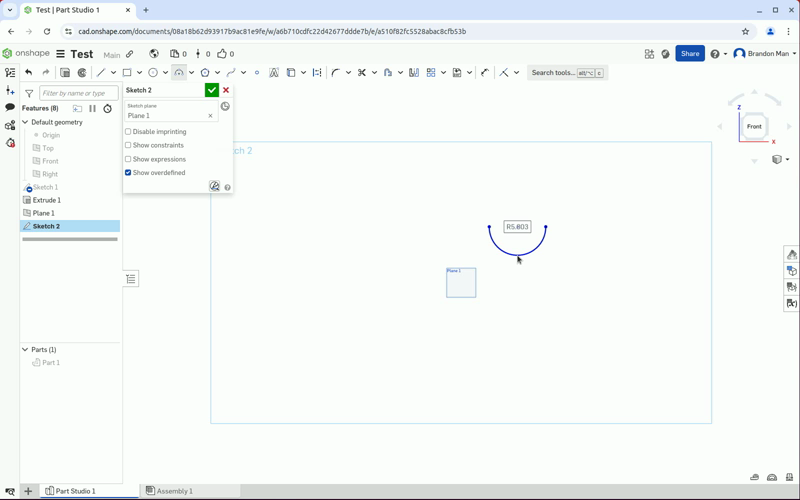
key(l)
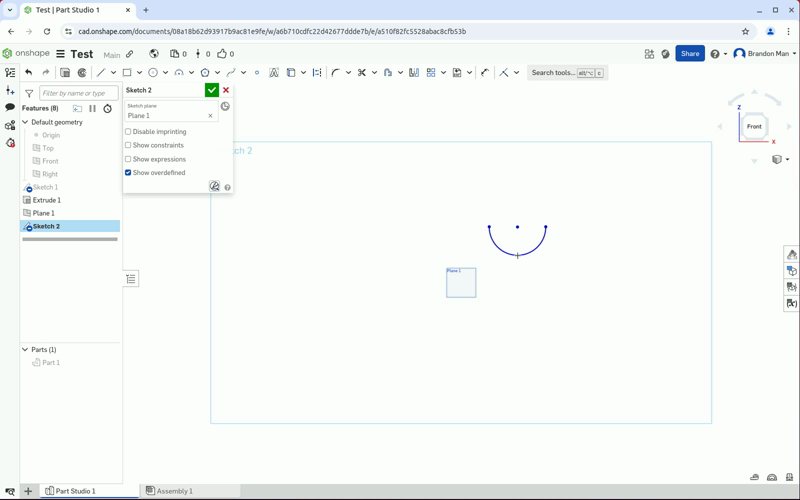
mouse_move(545, 226)
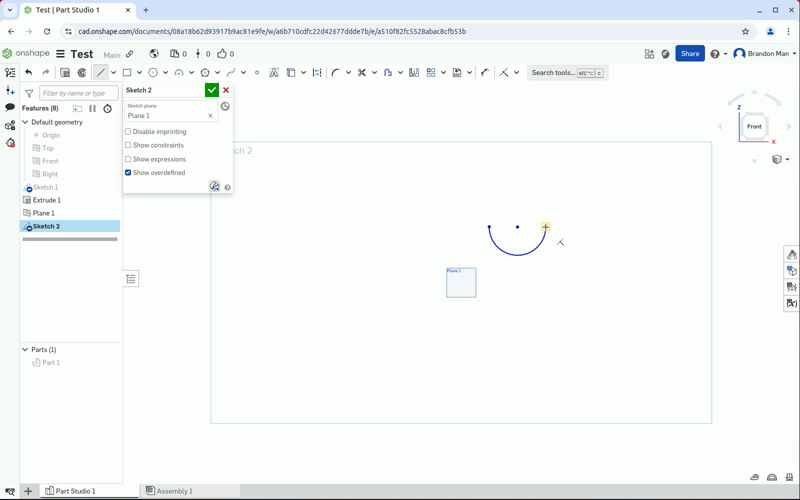
click(545, 226)
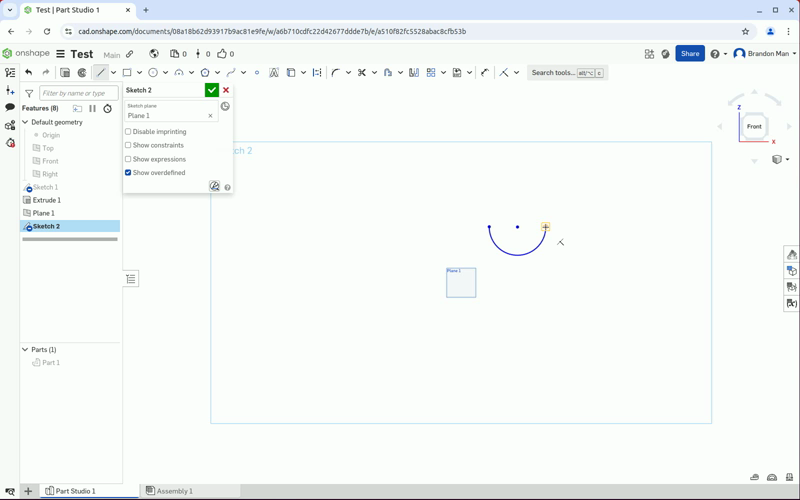
mouse_move(575, 226)
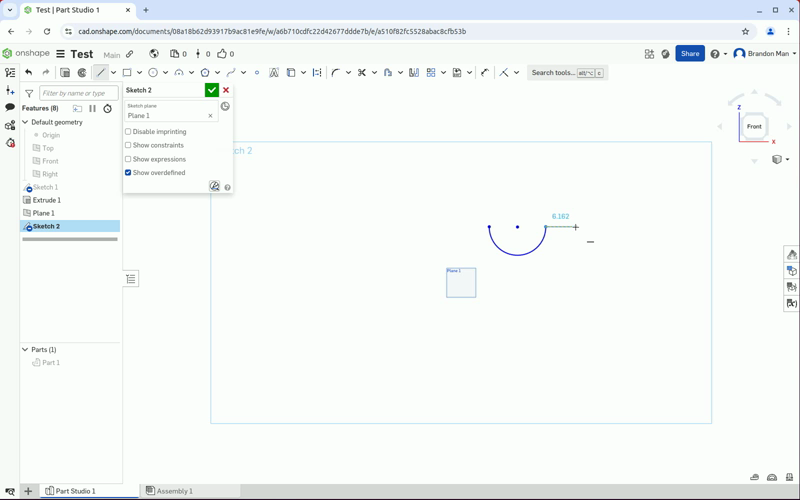
key_down(shift)
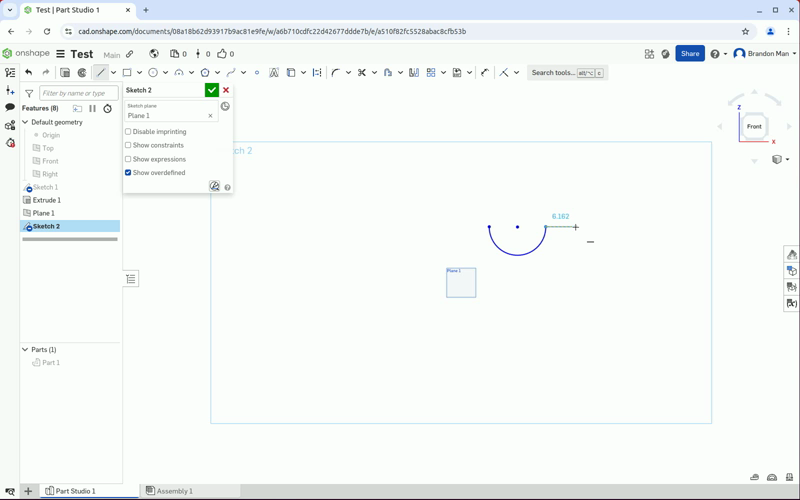
mouse_move(489, 226)
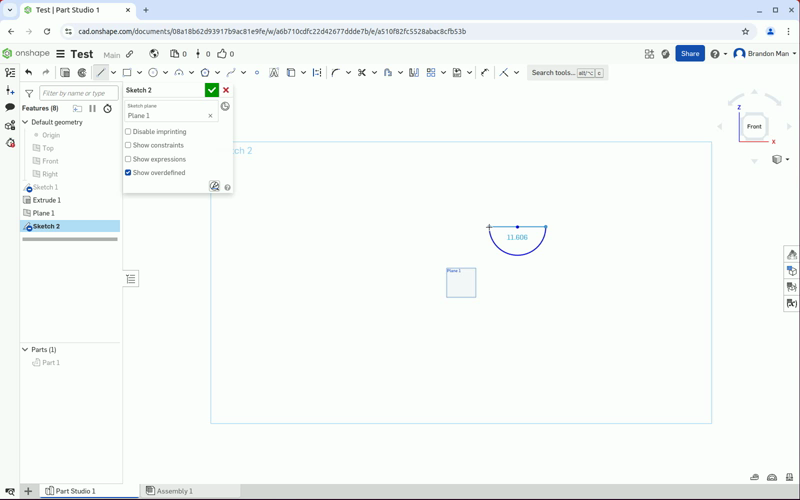
key_up(shift)
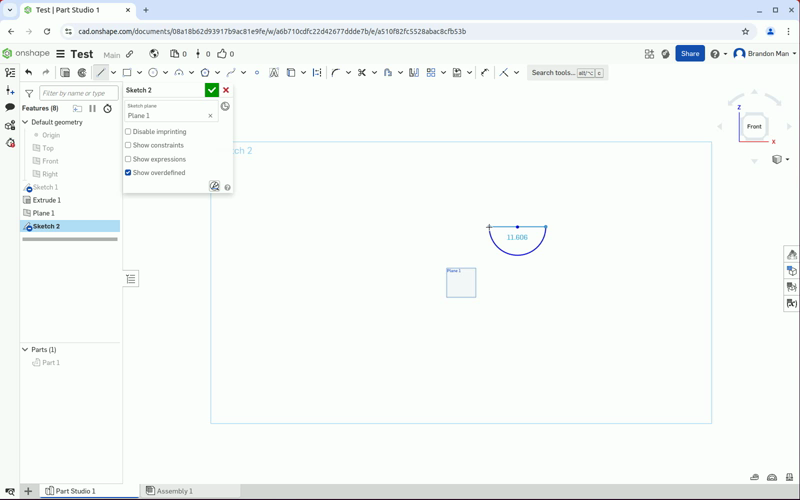
click(489, 226)
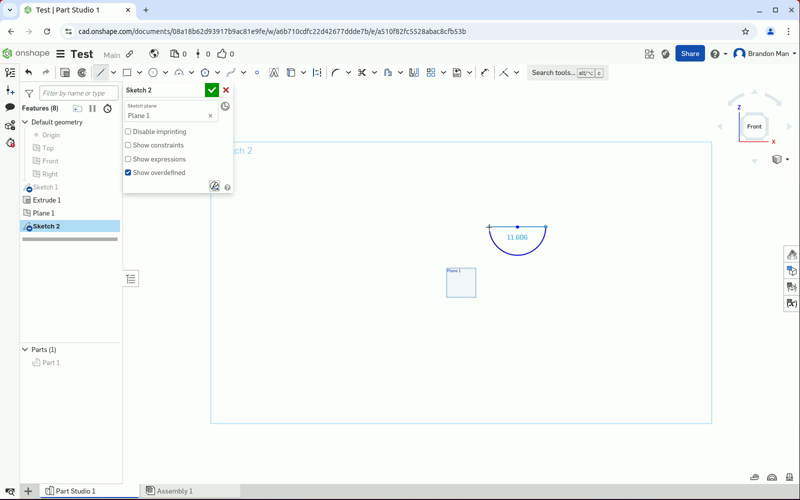
key(esc)
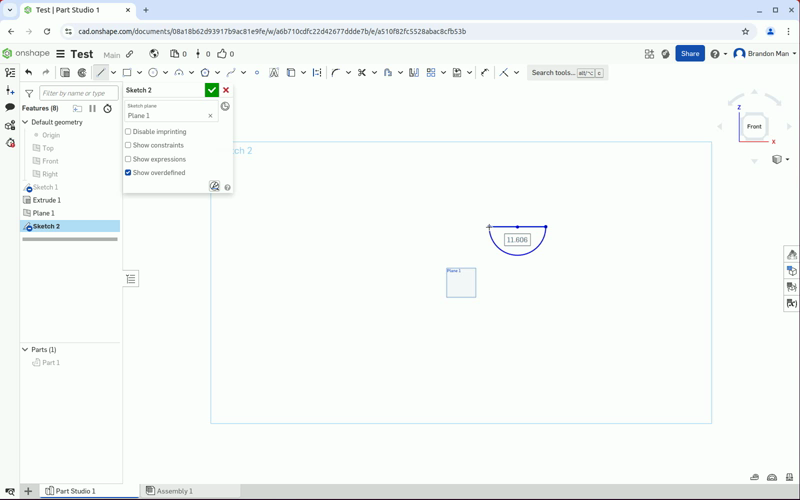
mouse_move(508, 227)
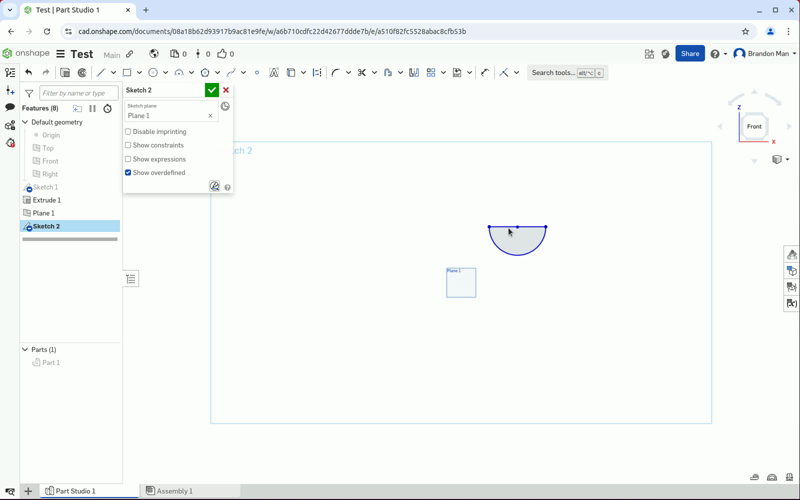
scroll(6)
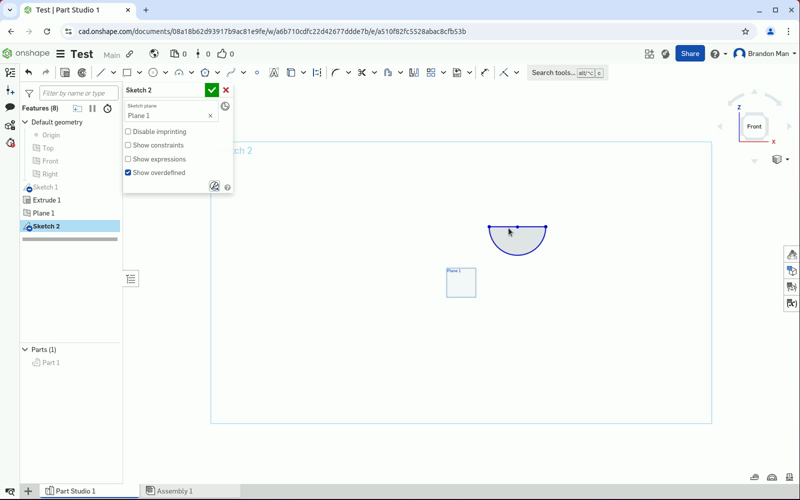
scroll(6)
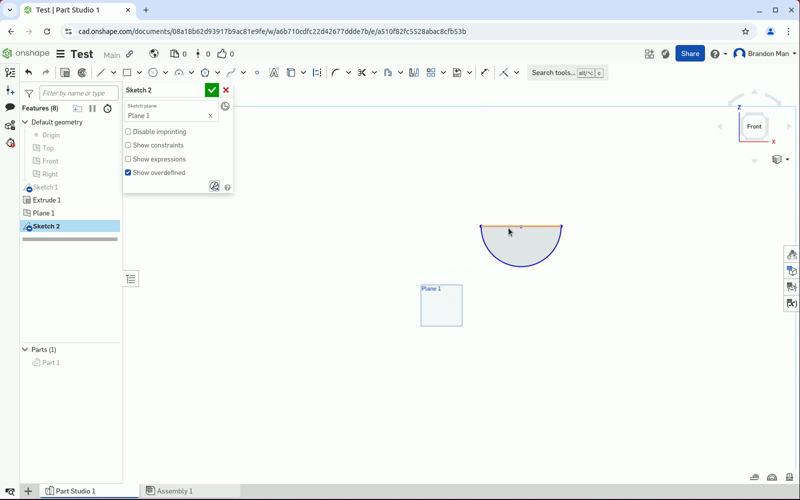
scroll(6)
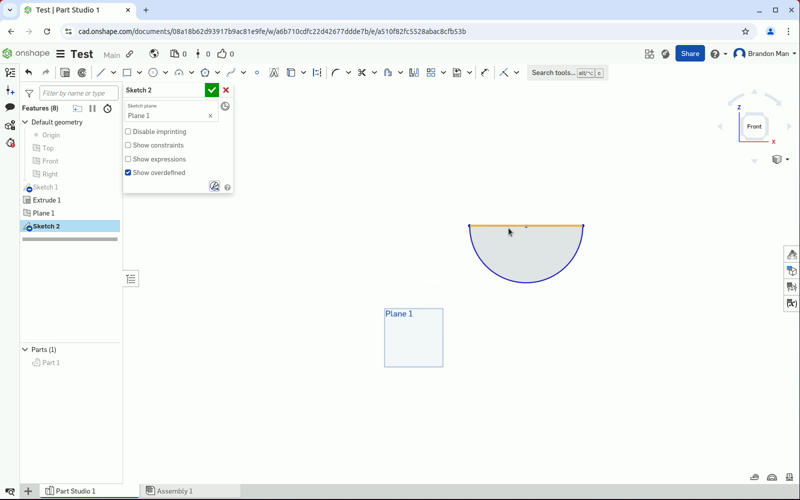
scroll(6)
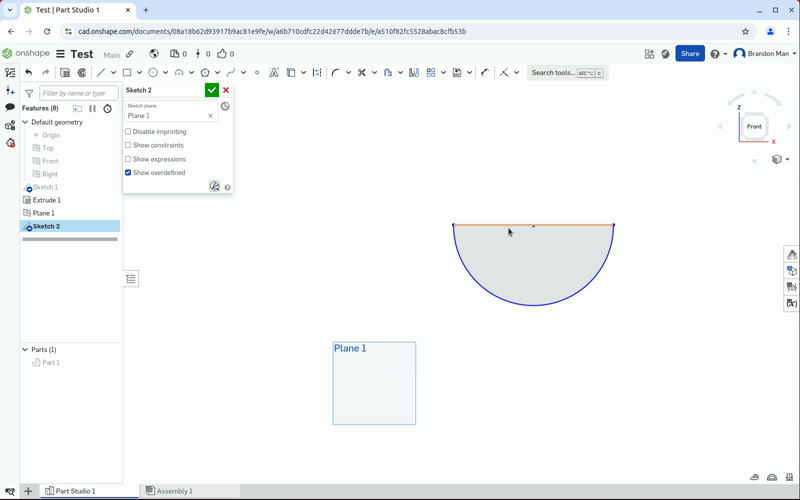
scroll(6)
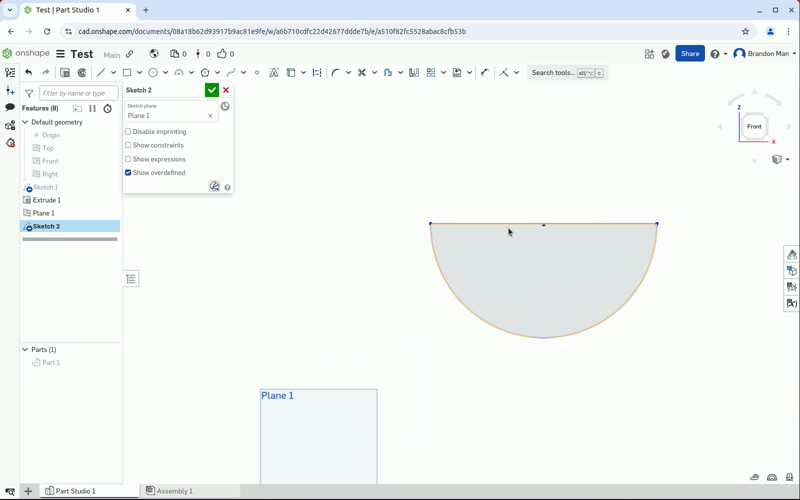
scroll(6)
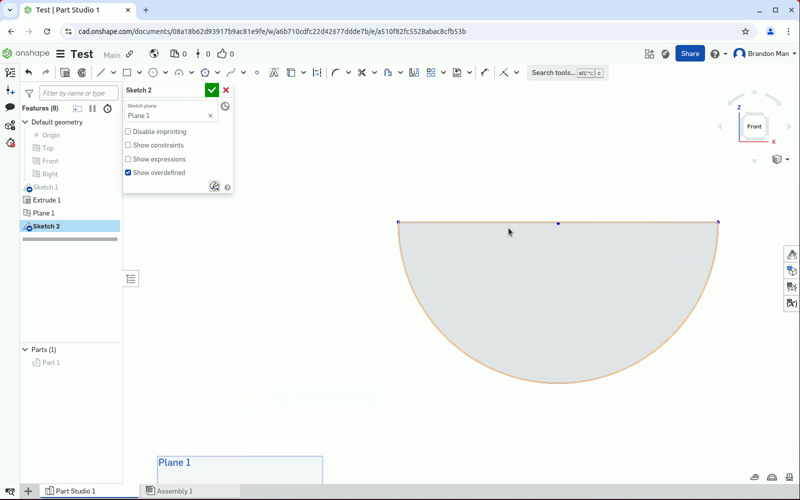
scroll(6)
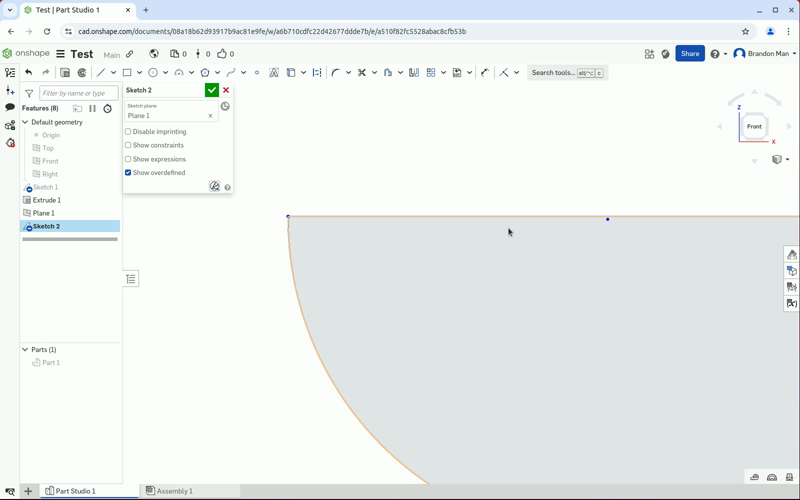
click(508, 227)
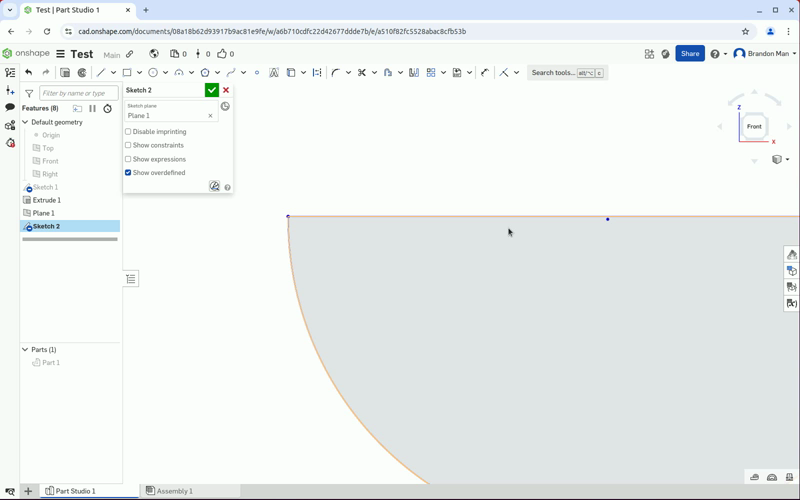
scroll(-6)
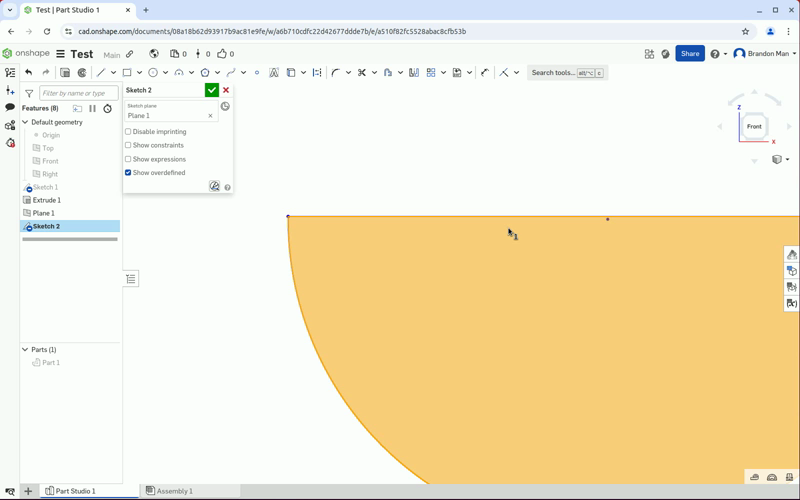
scroll(-6)
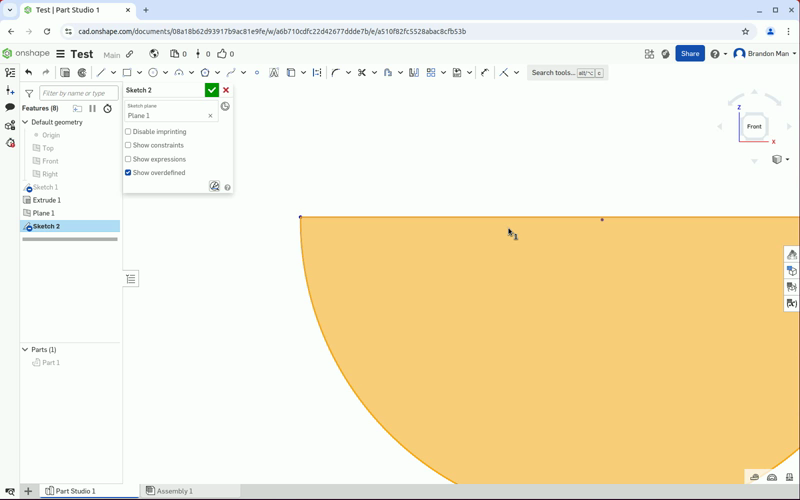
scroll(-6)
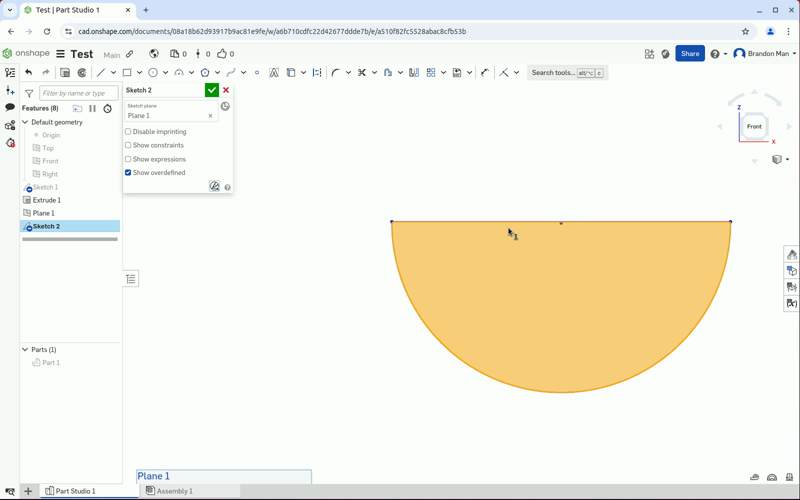
scroll(-6)
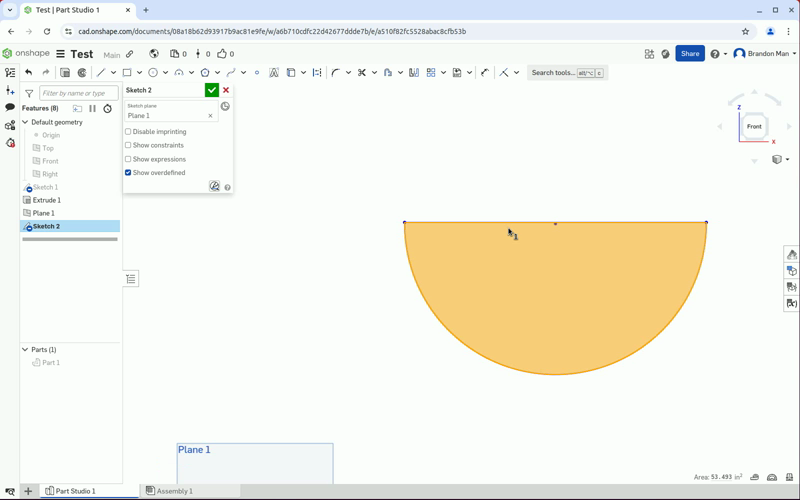
scroll(-6)
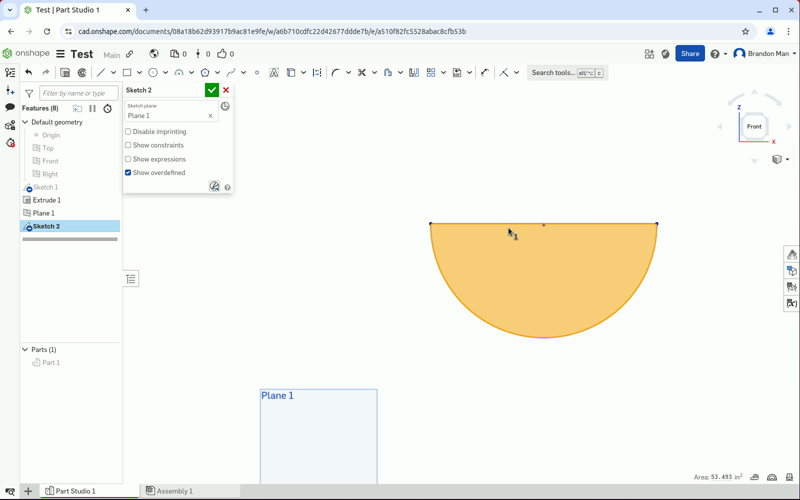
scroll(-6)
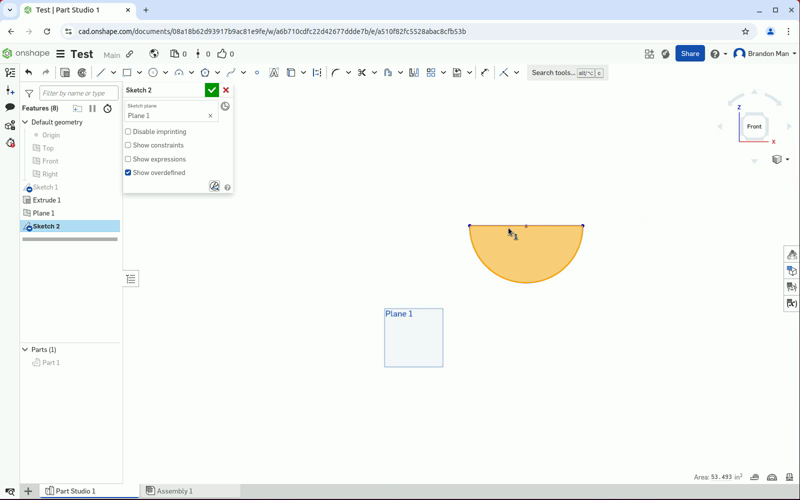
scroll(-6)
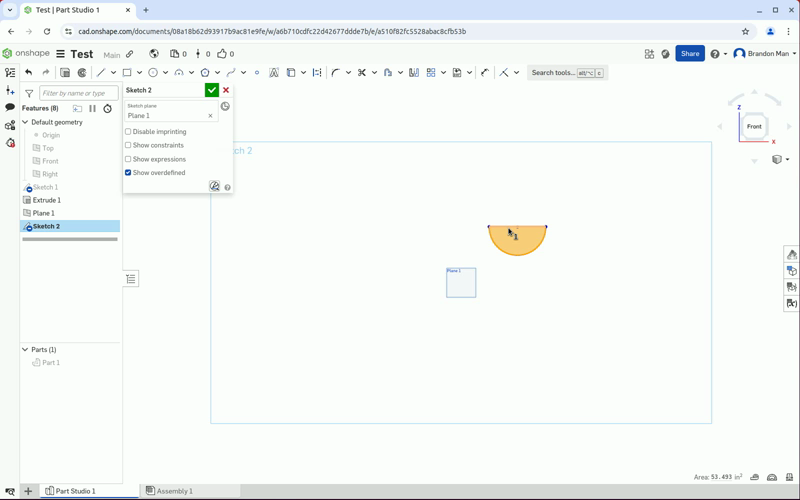
mouse_move(73, 352)
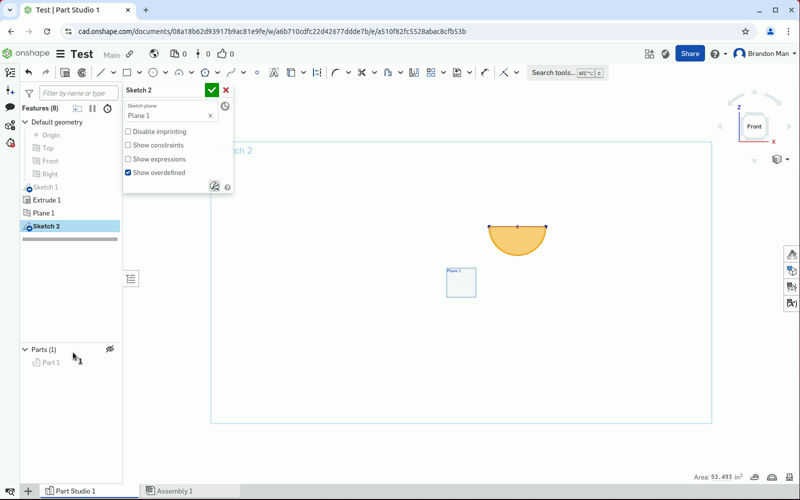
key(shift+y)
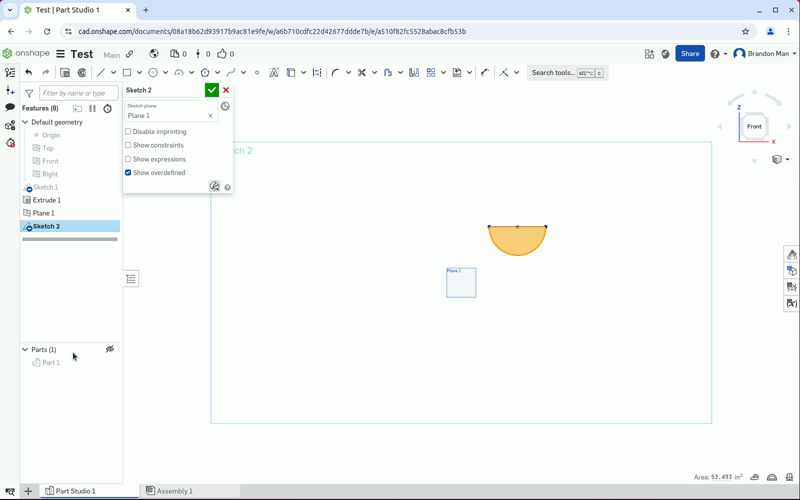
key(shift+e)
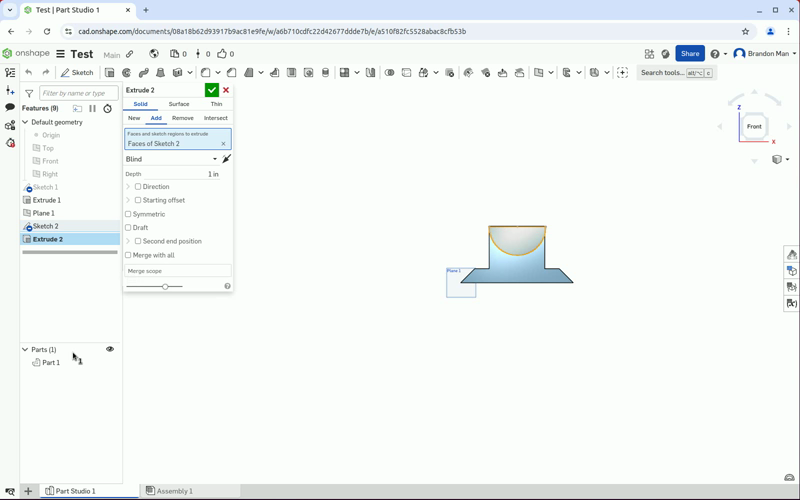
mouse_move(143, 106)
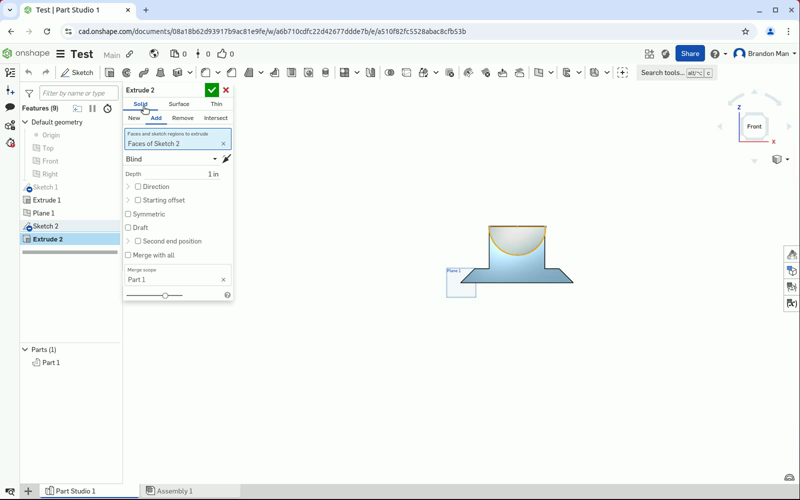
click(143, 106)
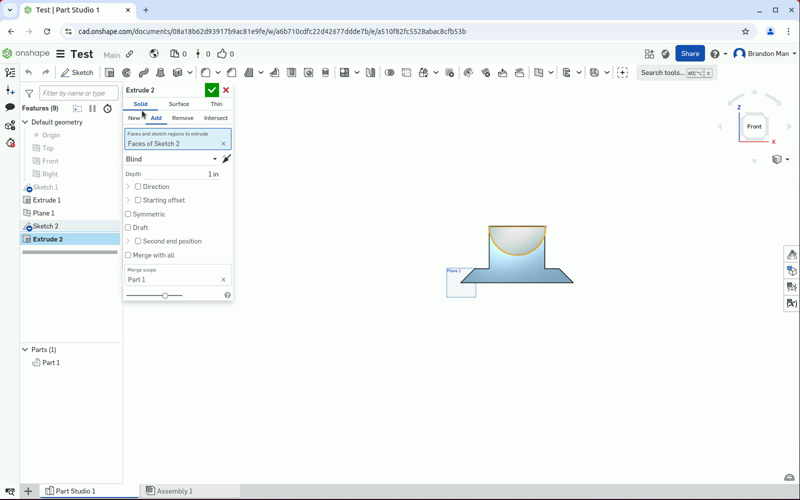
mouse_move(137, 120)
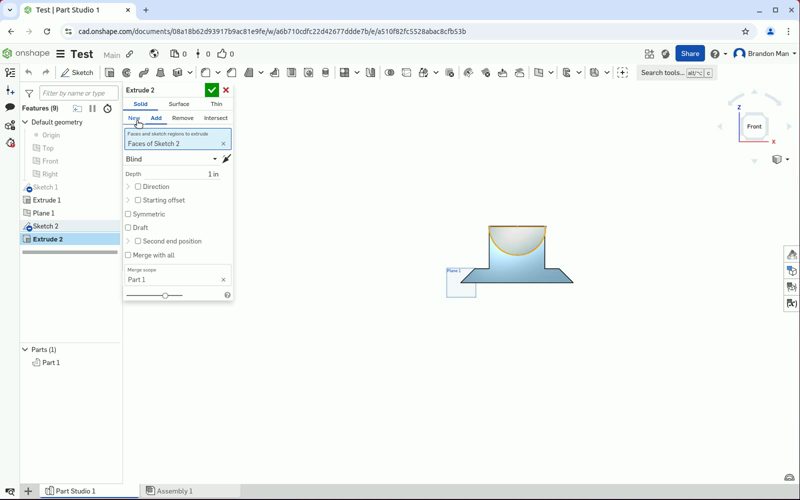
click(137, 120)
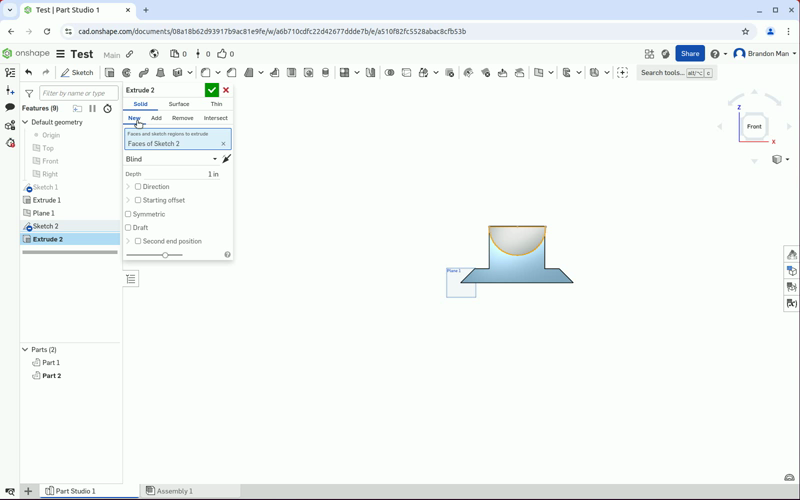
key(tab, 4)
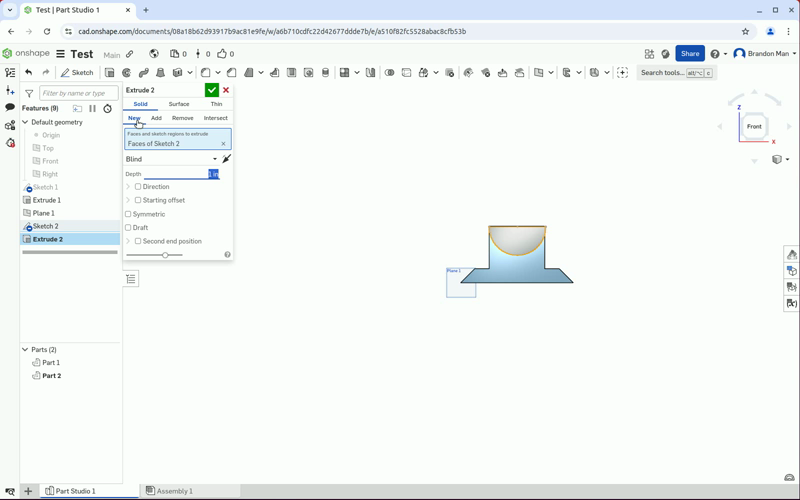
text(2.889)
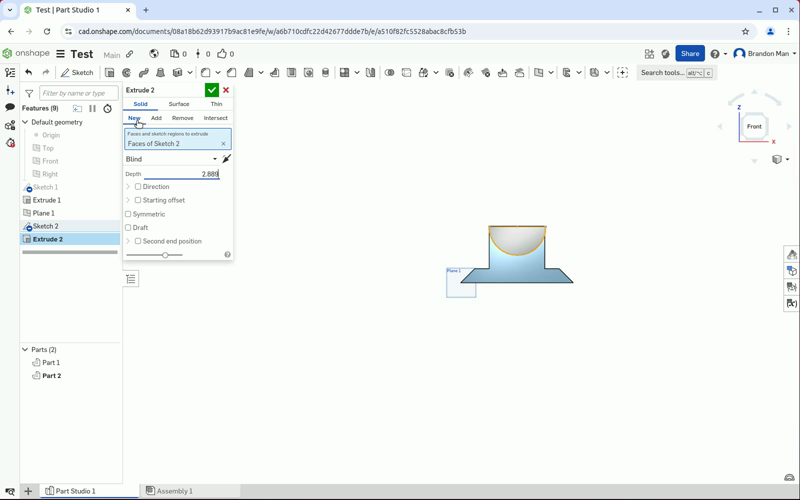
key(enter)
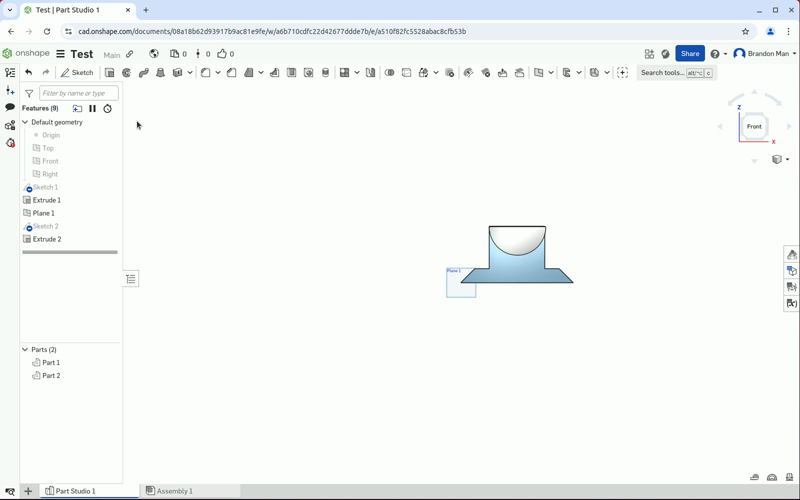
key(shift+h)
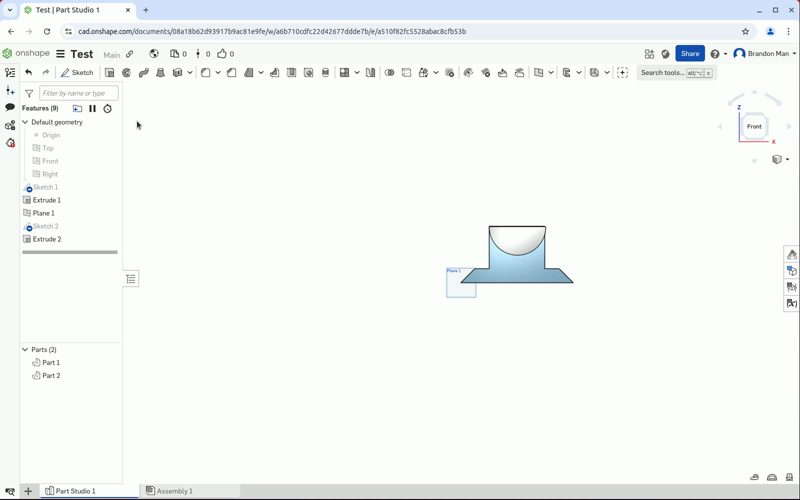
key(shift+h)
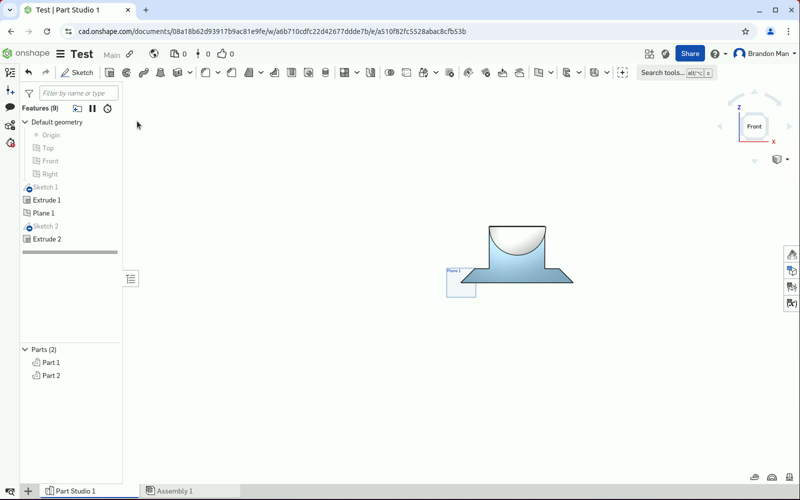
key(shift+7)
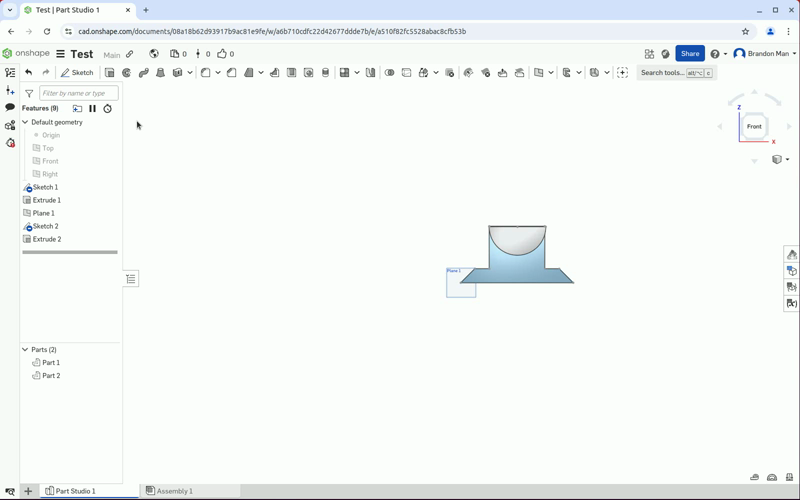
key(left, 2)
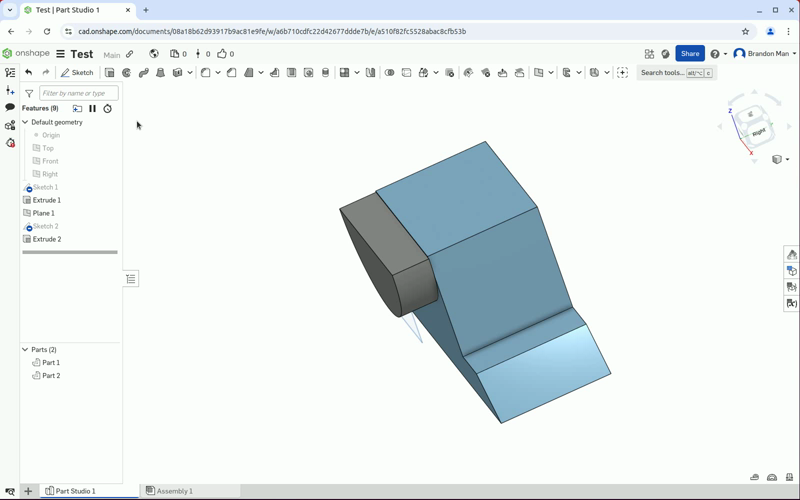
key(down, 2)
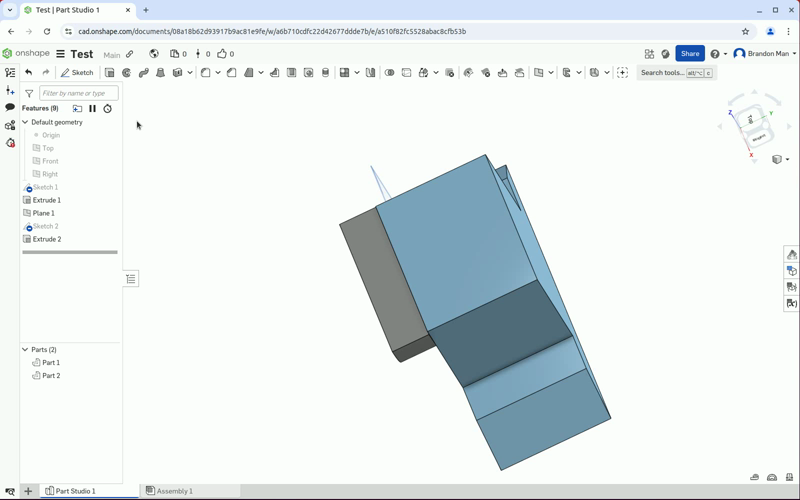
key(up, 2)
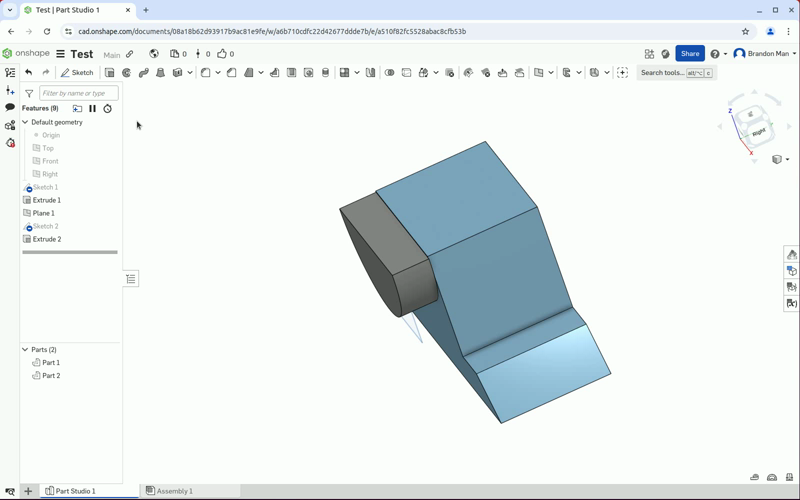
key(right, 2)
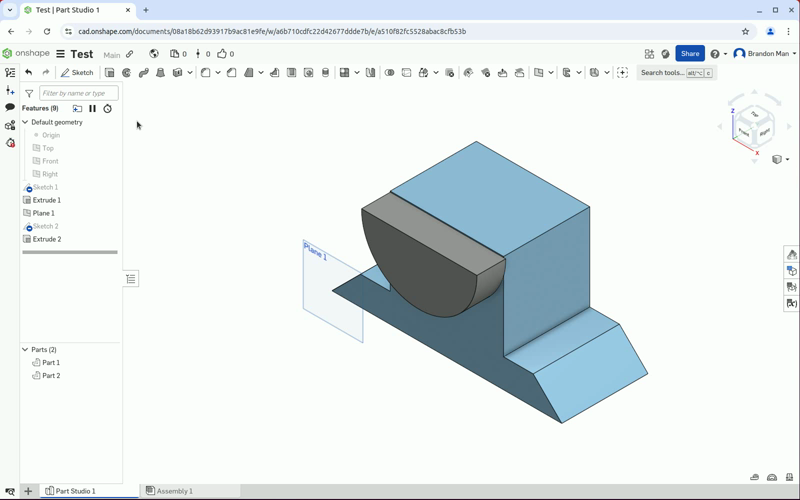
mouse_move(73, 189)
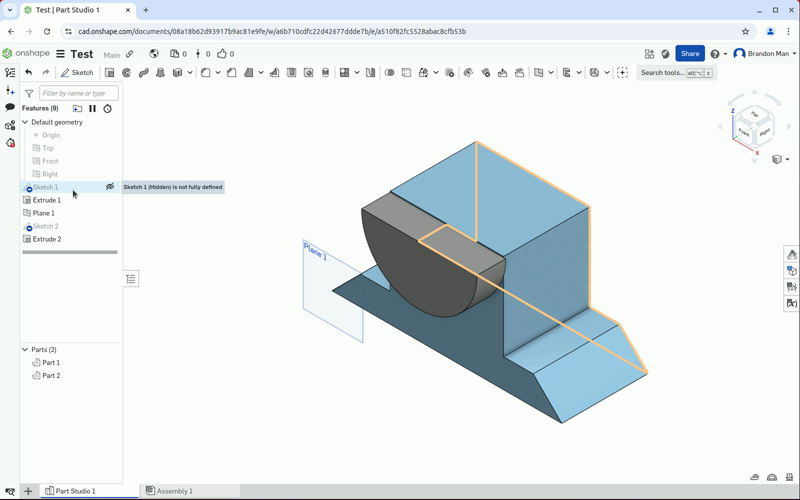
click(73, 189)